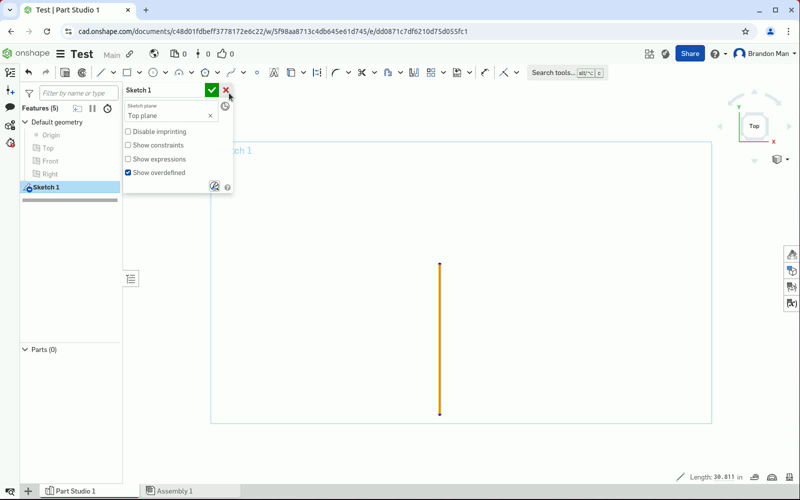
key(shift+h)
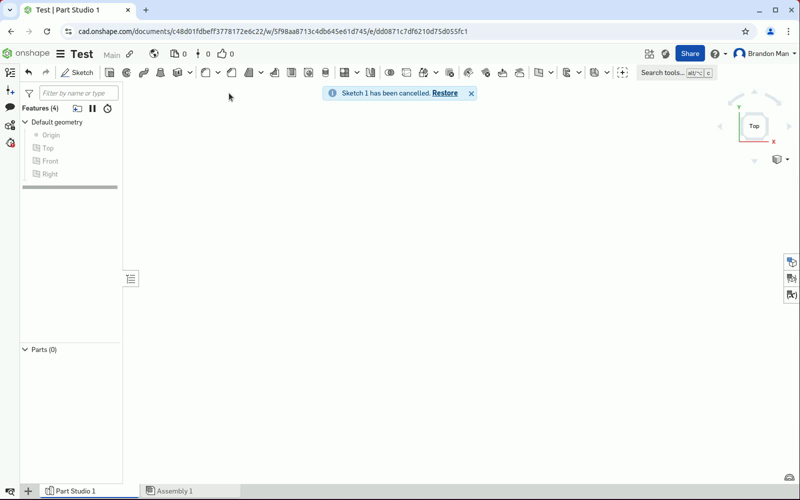
mouse_move(73, 352)
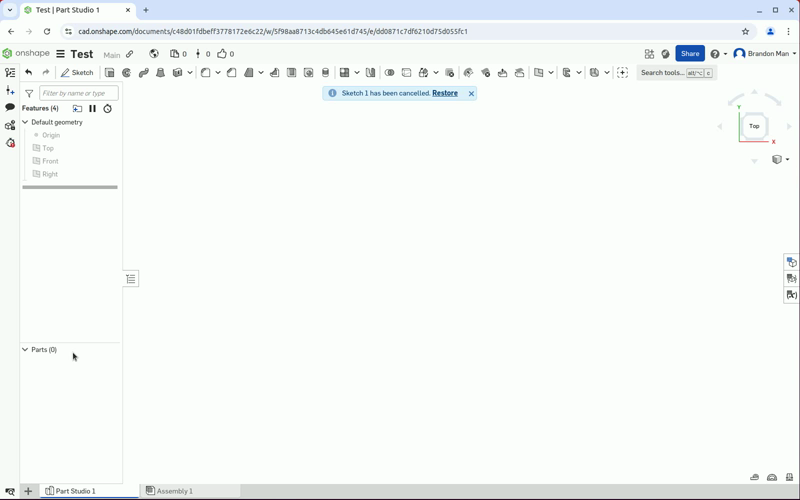
key(y)
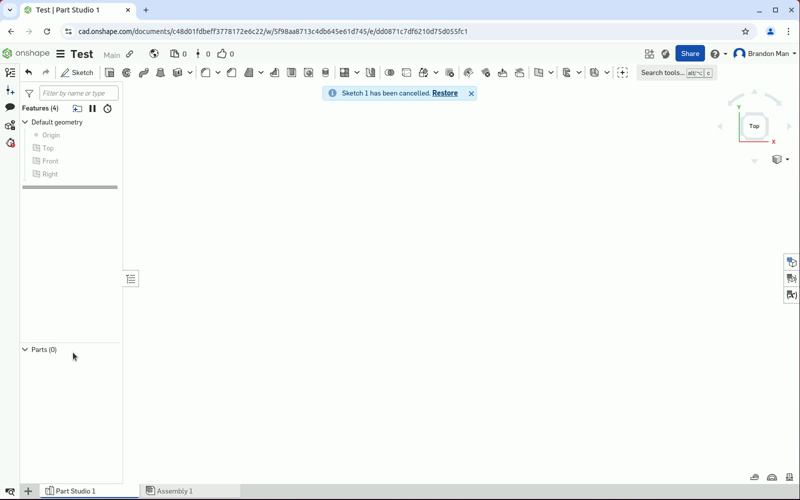
key(shift+p)
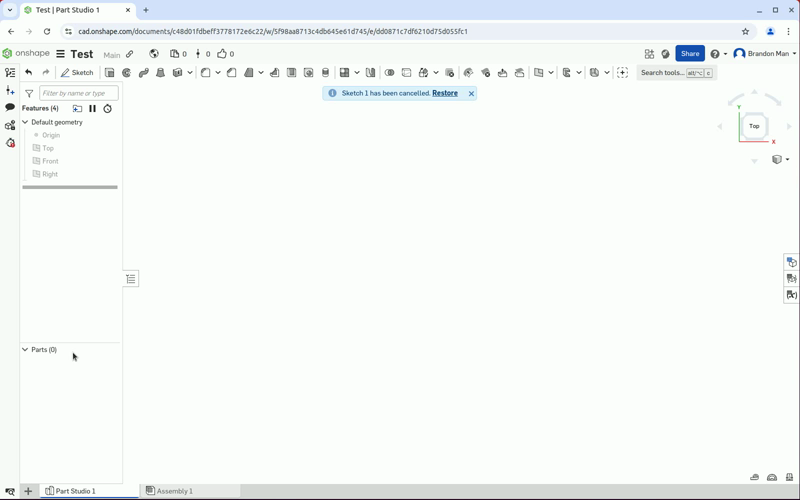
key(space)
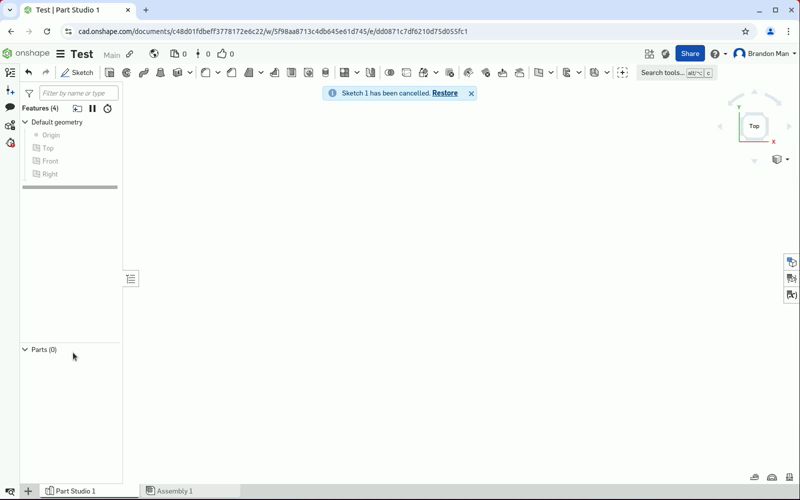
key_down(shift)
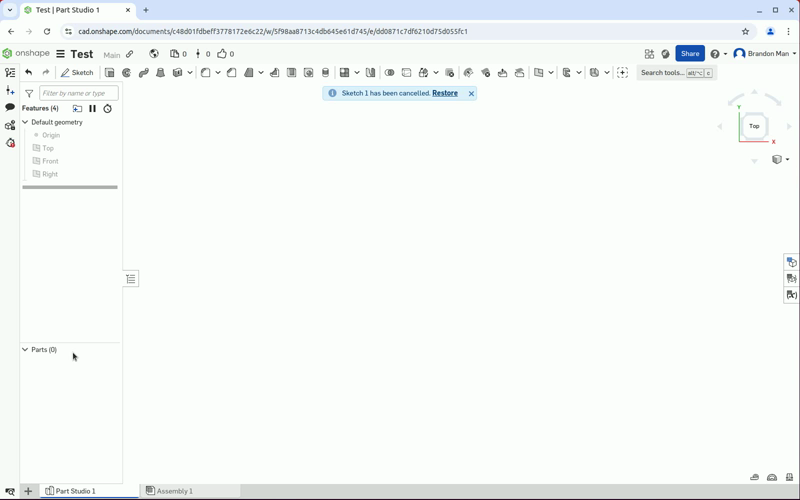
key(up)
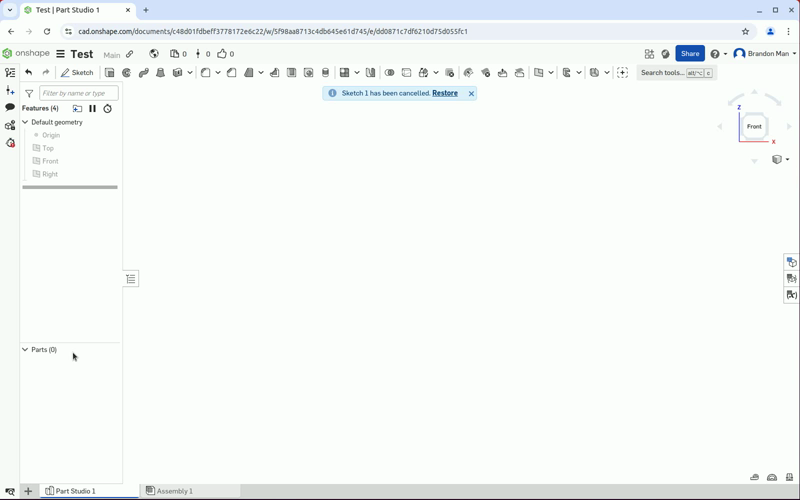
key_up(shift)
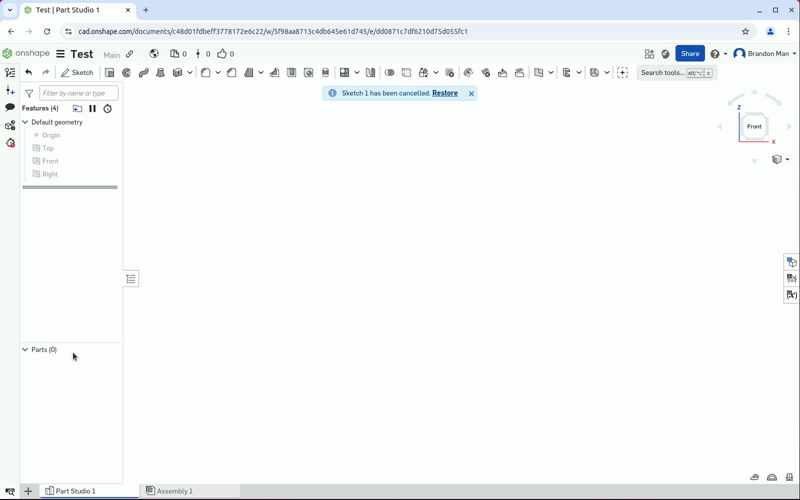
mouse_move(73, 352)
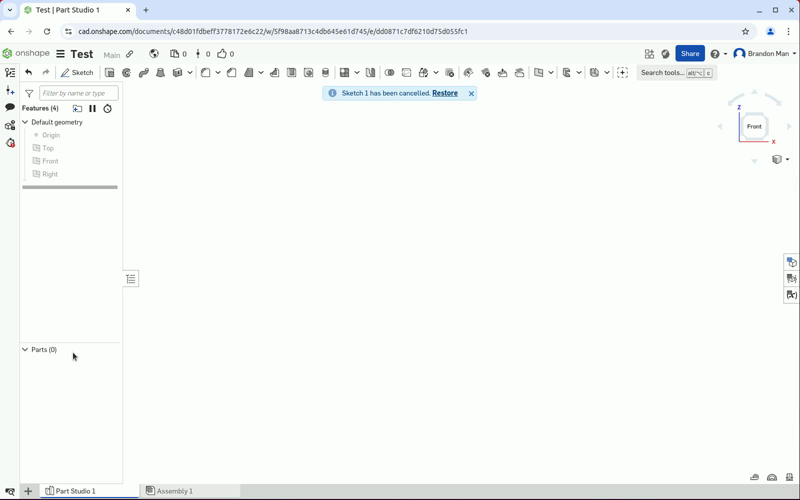
key(shift+y)
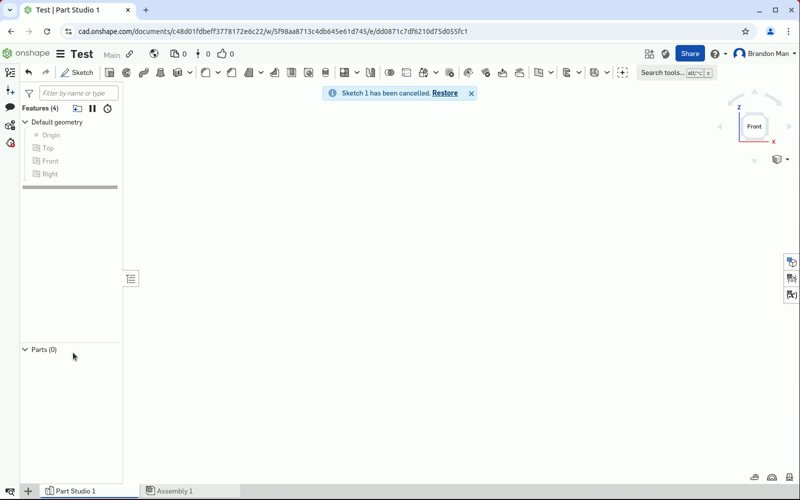
key(shift+s)
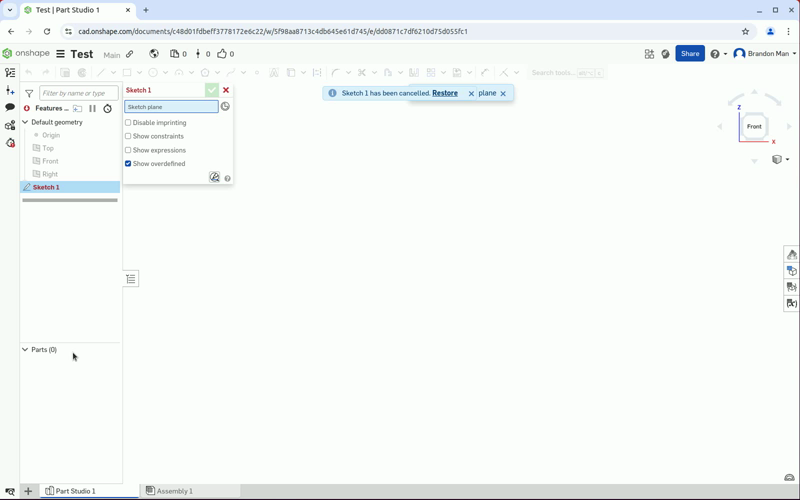
mouse_move(73, 163)
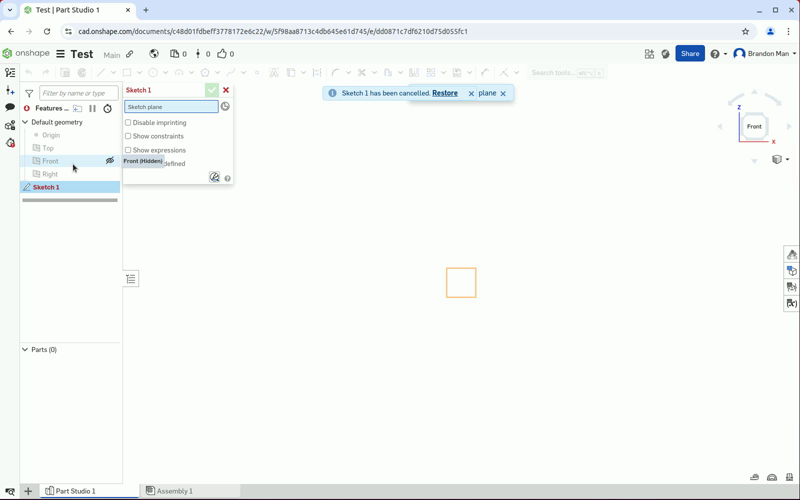
click(73, 163)
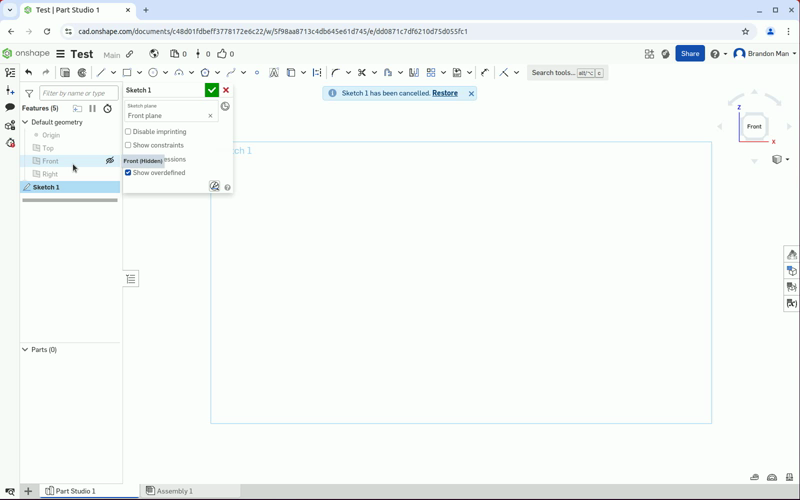
mouse_move(73, 352)
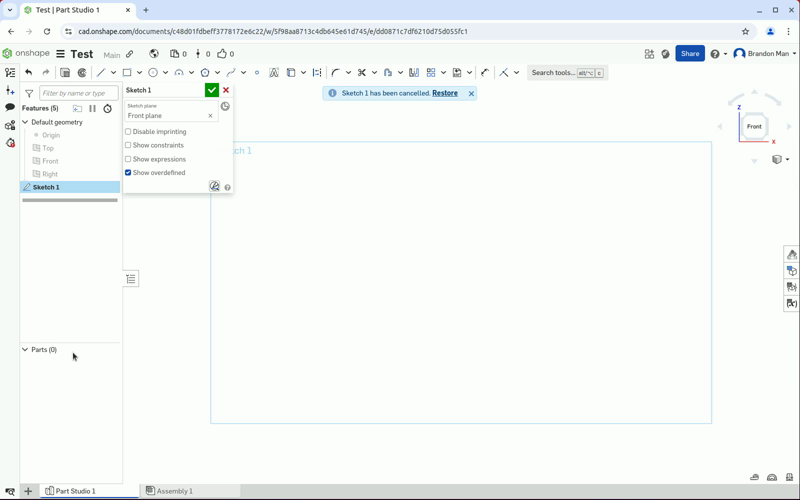
key(y)
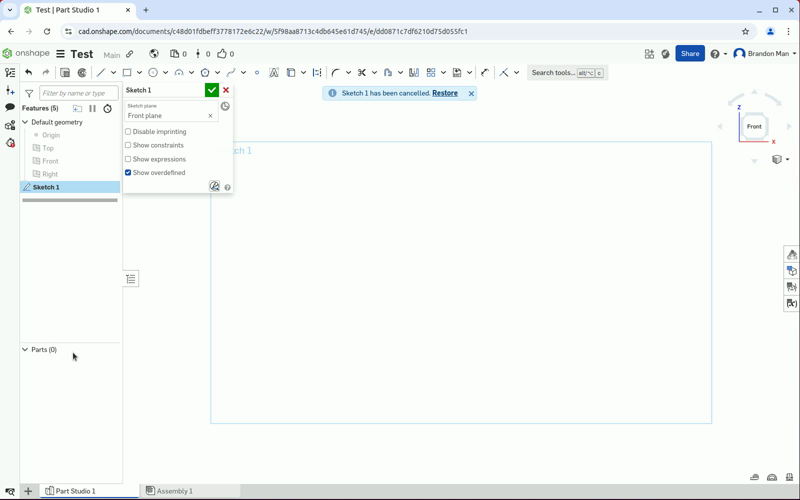
key(c)
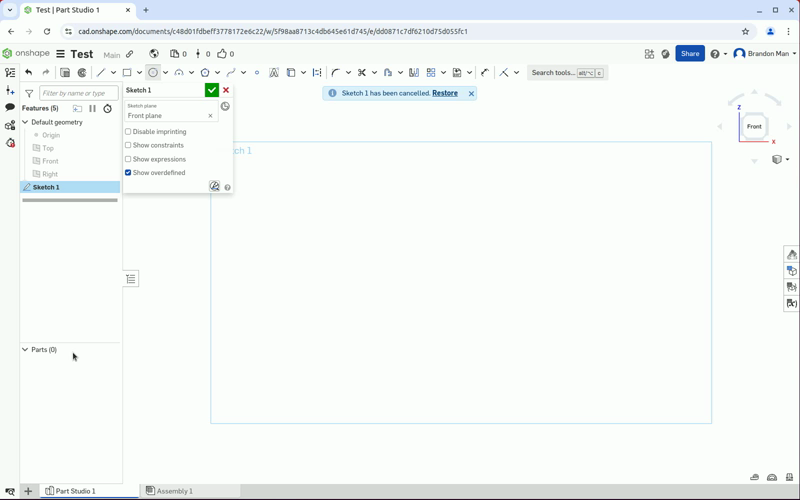
key_down(shift)
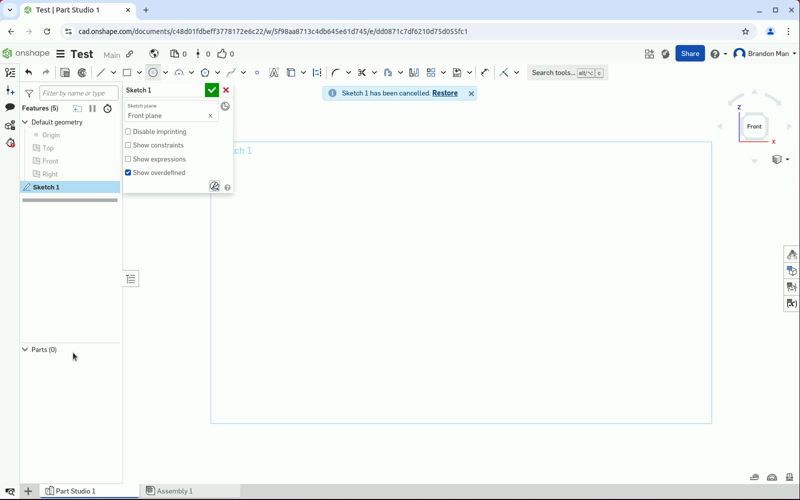
mouse_move(461, 282)
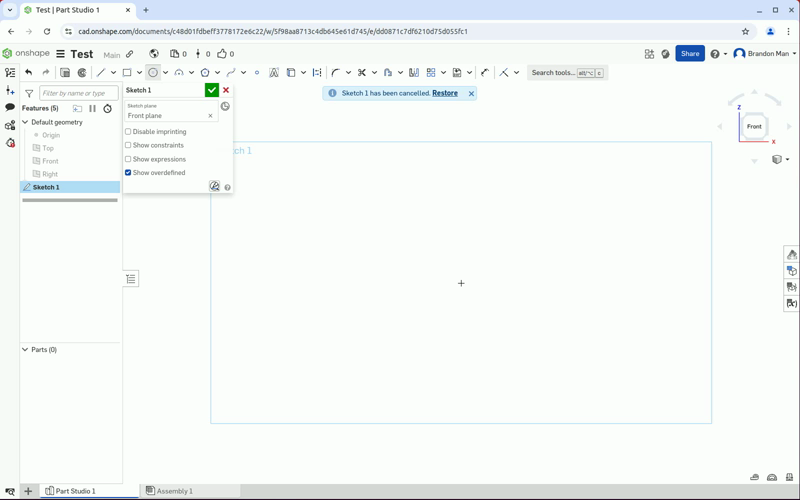
click(461, 282)
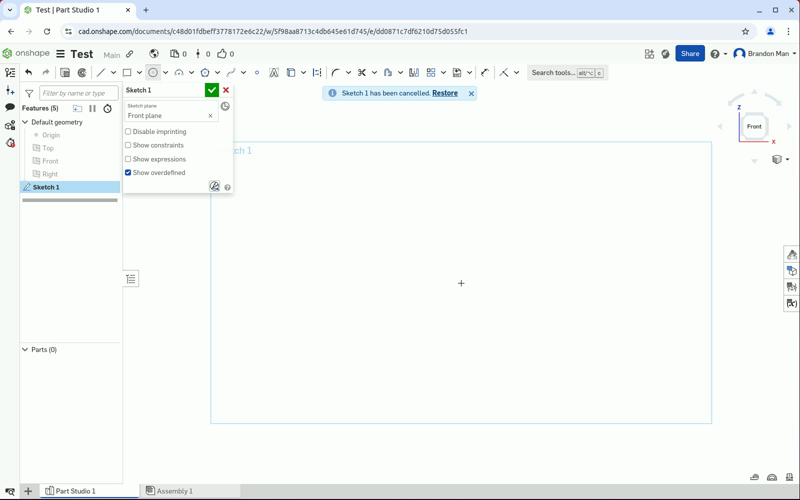
key_up(shift)
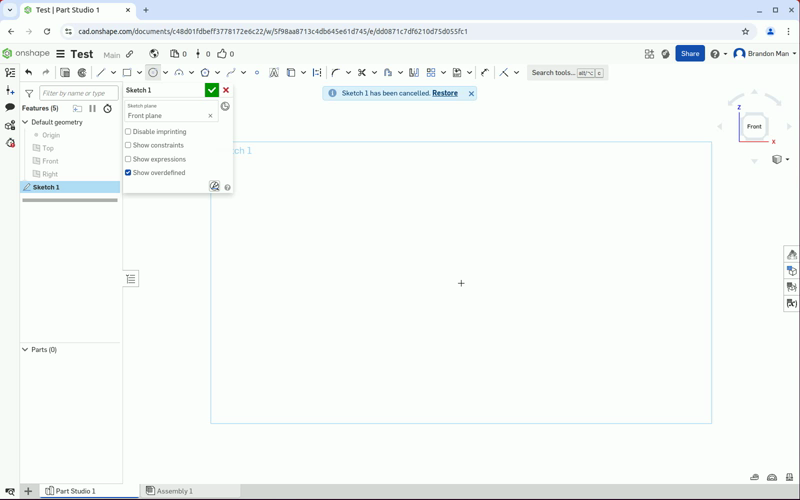
mouse_move(473, 282)
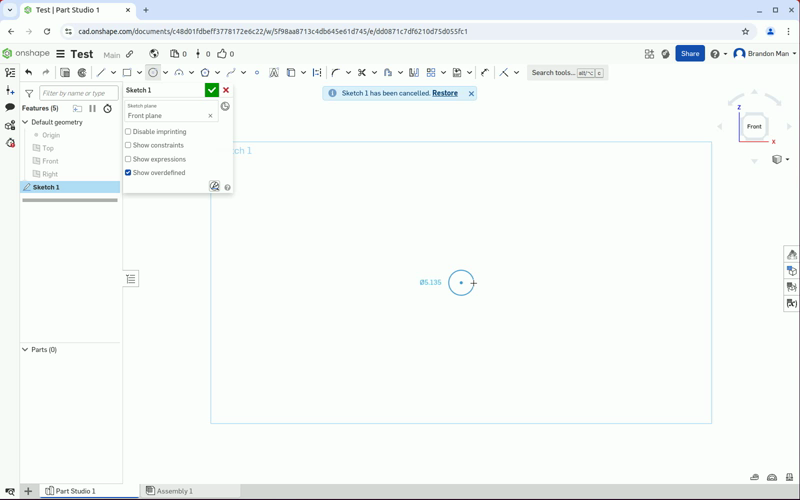
click(473, 282)
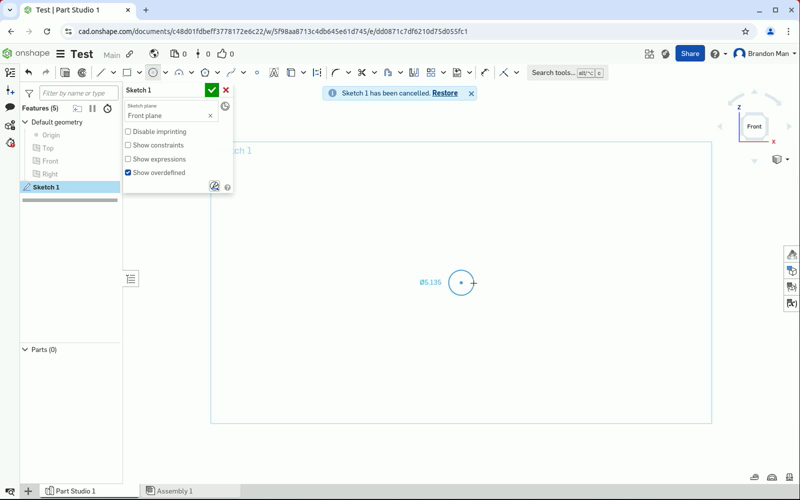
key(esc)
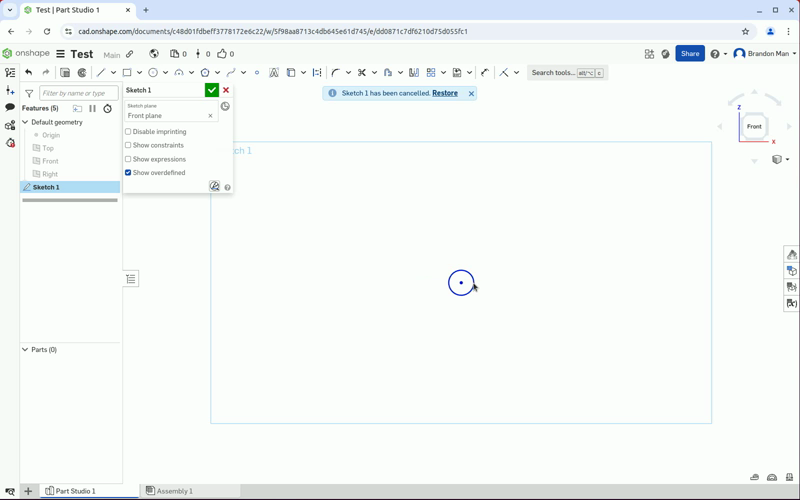
key(c)
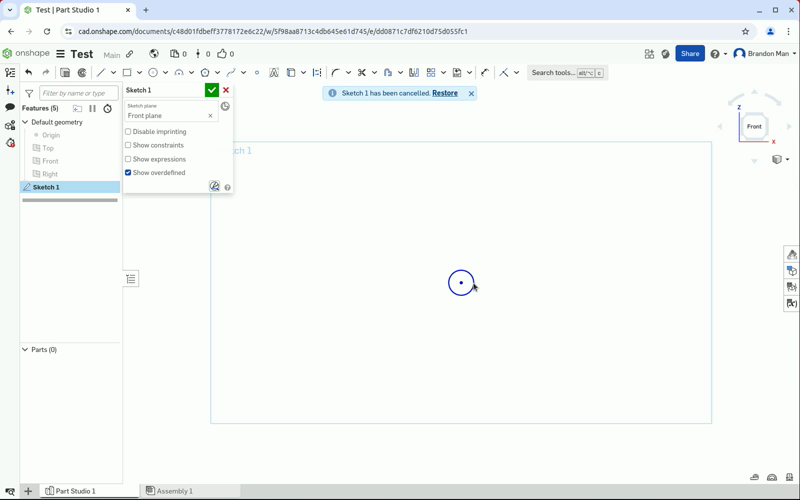
key_down(shift)
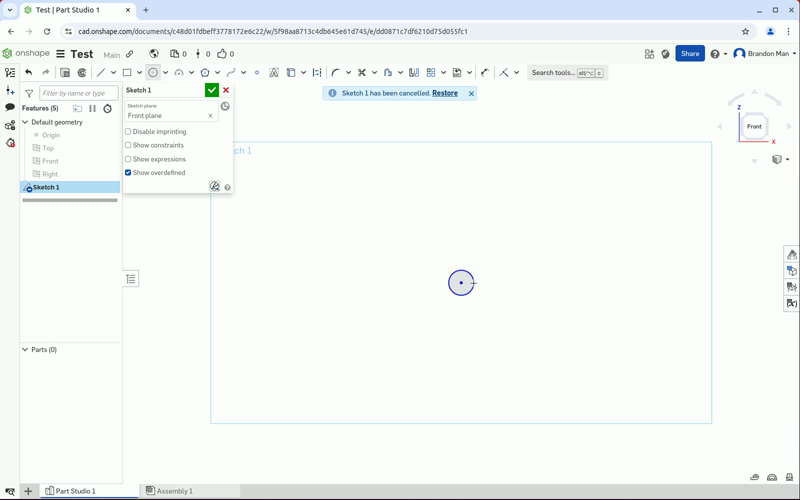
mouse_move(461, 282)
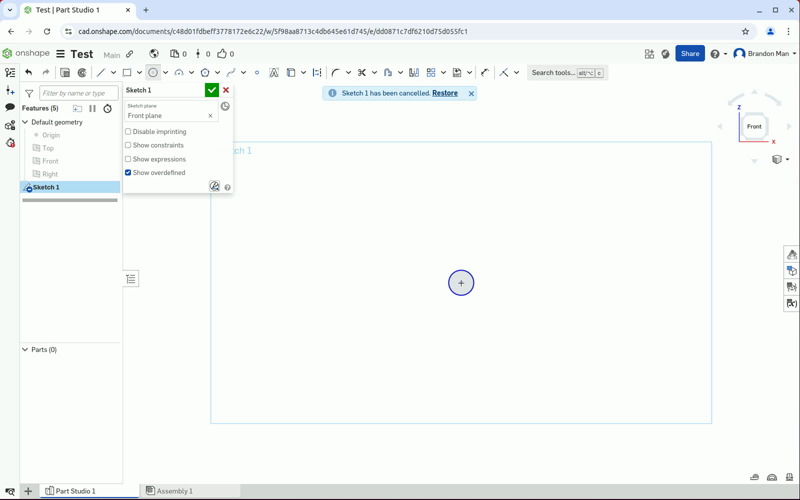
click(461, 282)
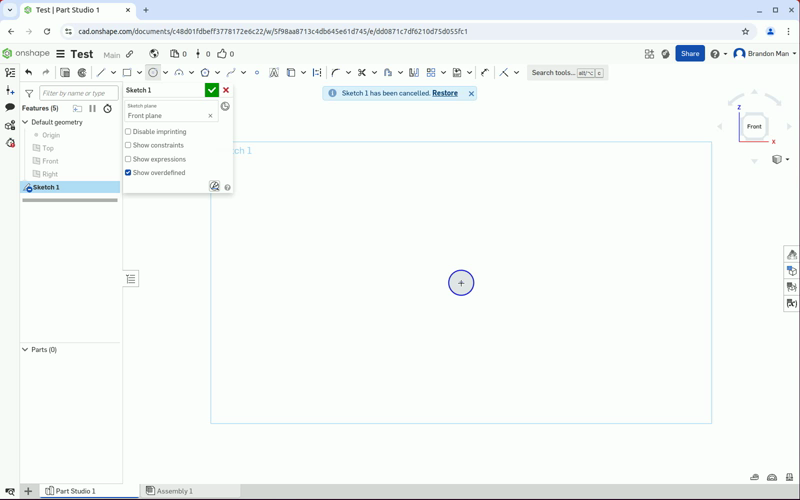
key_up(shift)
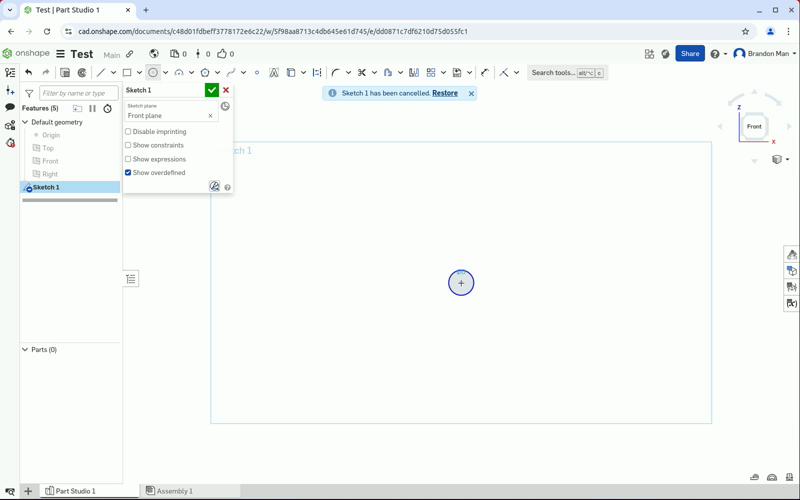
mouse_move(464, 282)
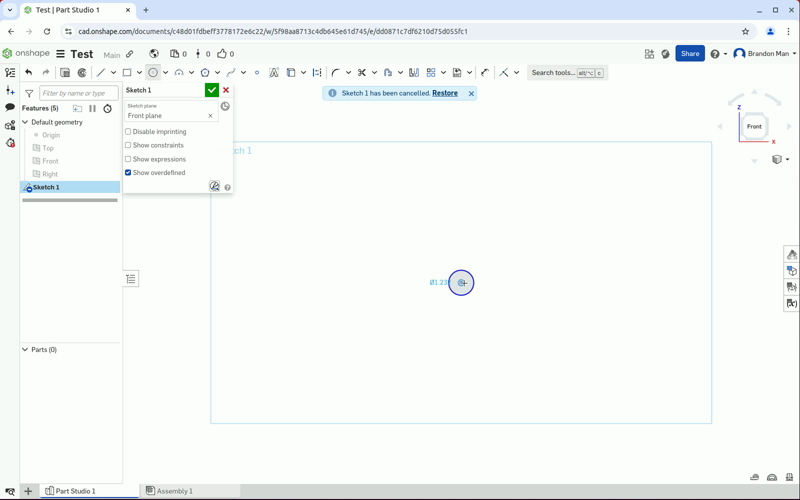
scroll(6)
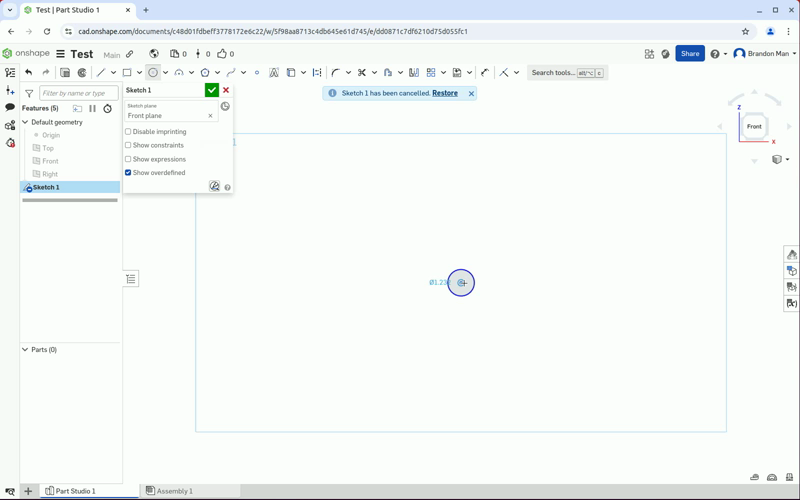
scroll(6)
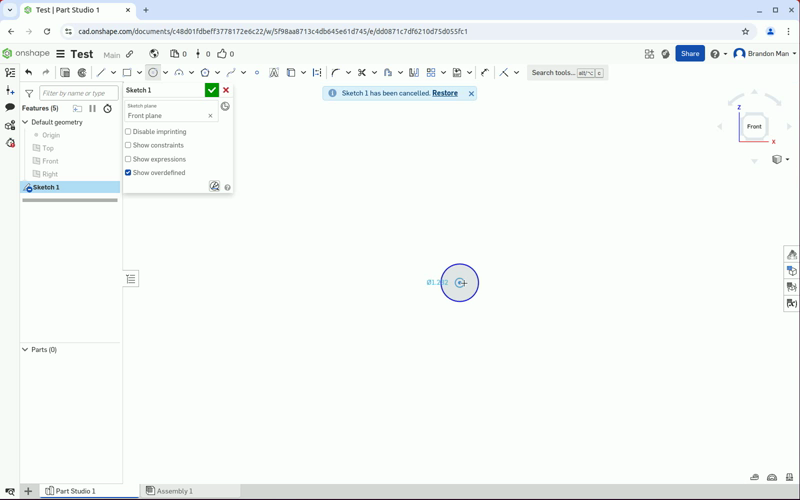
scroll(6)
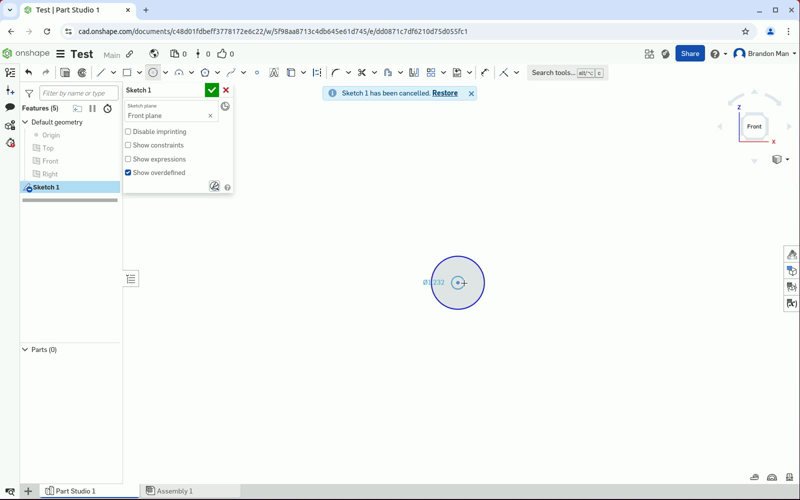
scroll(6)
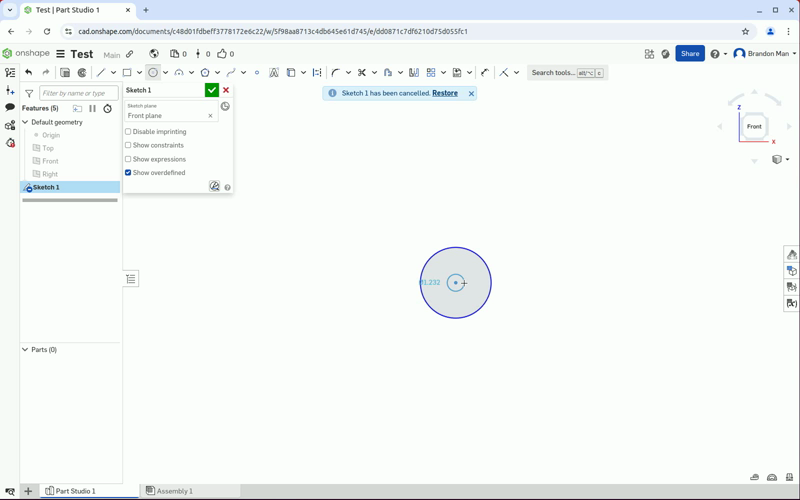
scroll(6)
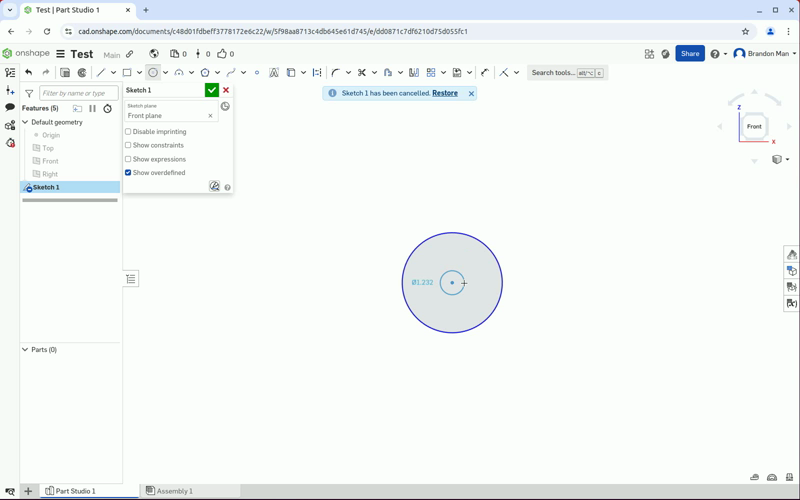
scroll(6)
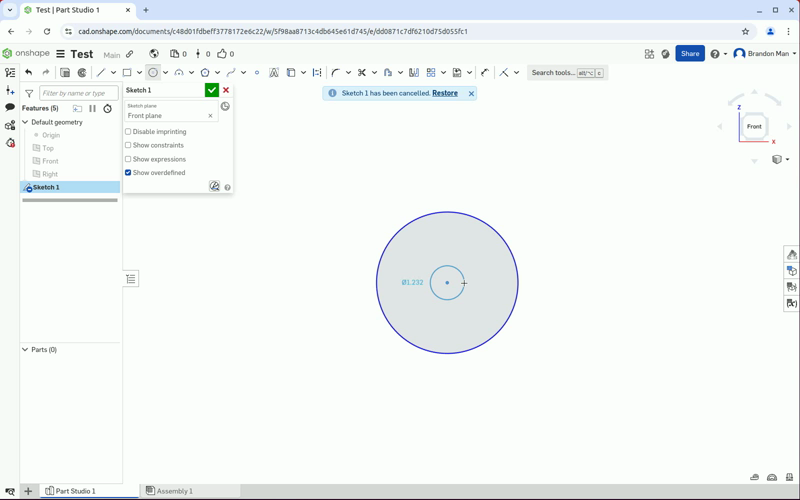
scroll(6)
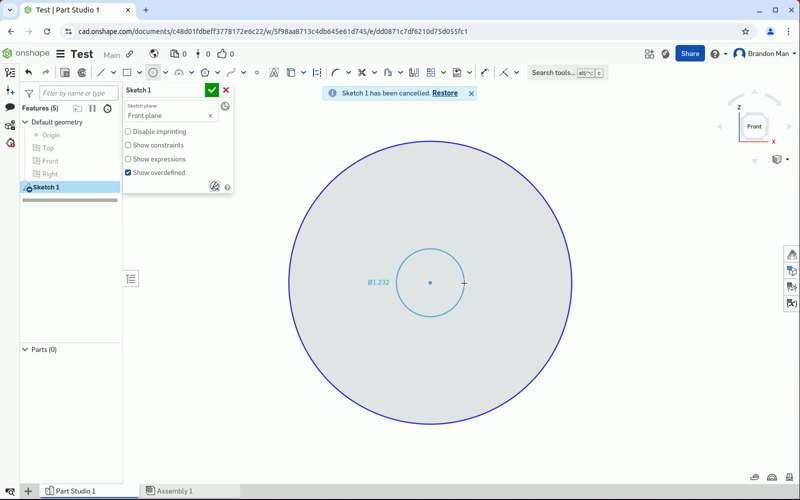
click(464, 282)
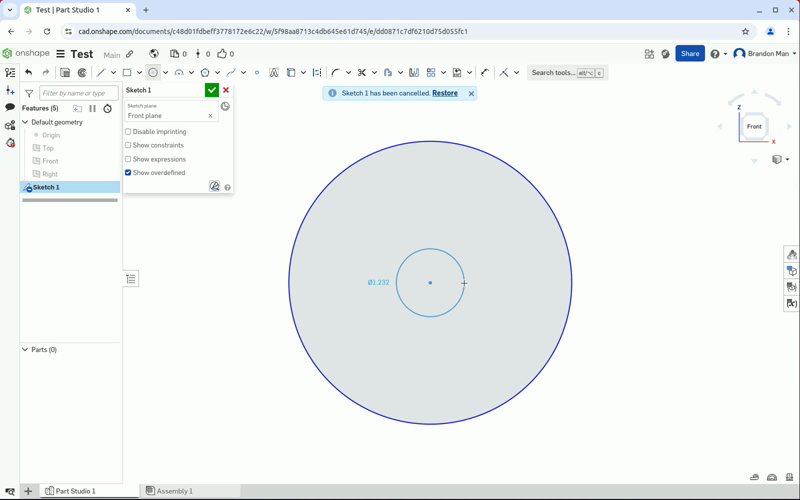
scroll(-6)
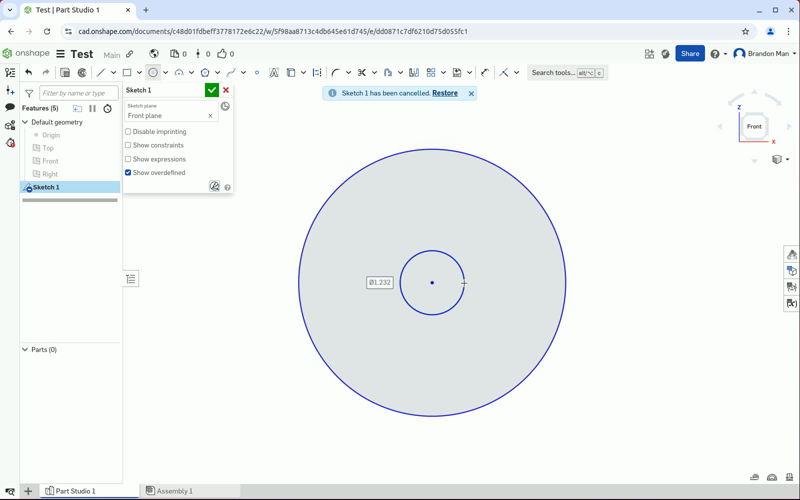
scroll(-6)
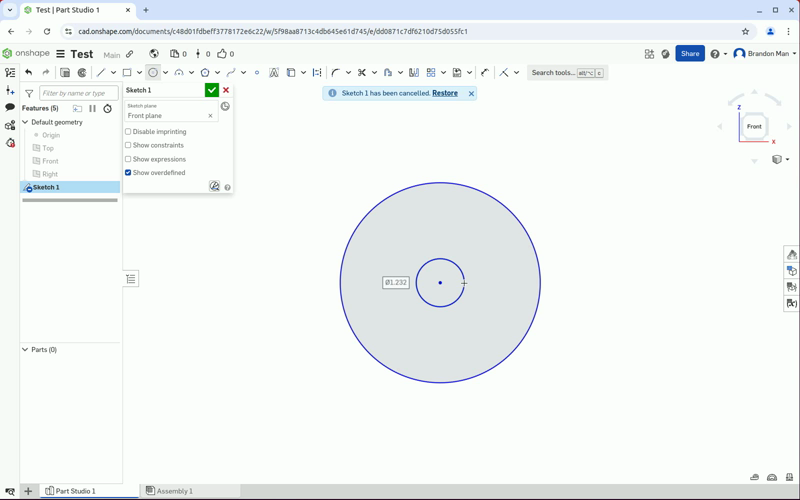
scroll(-6)
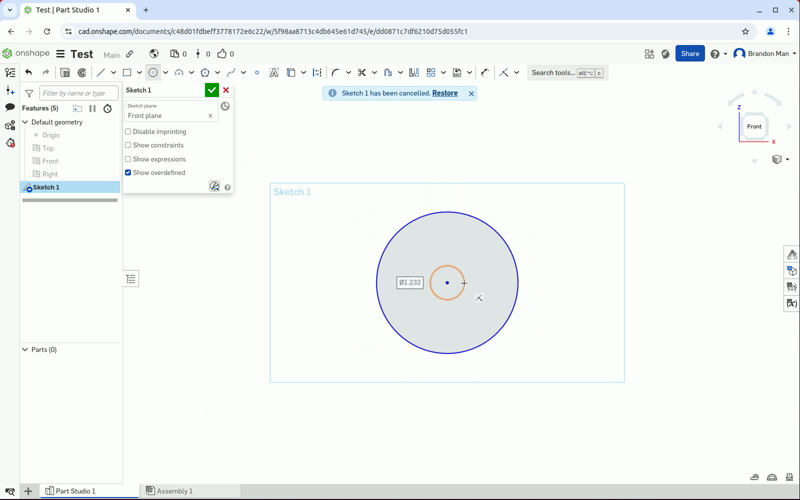
scroll(-6)
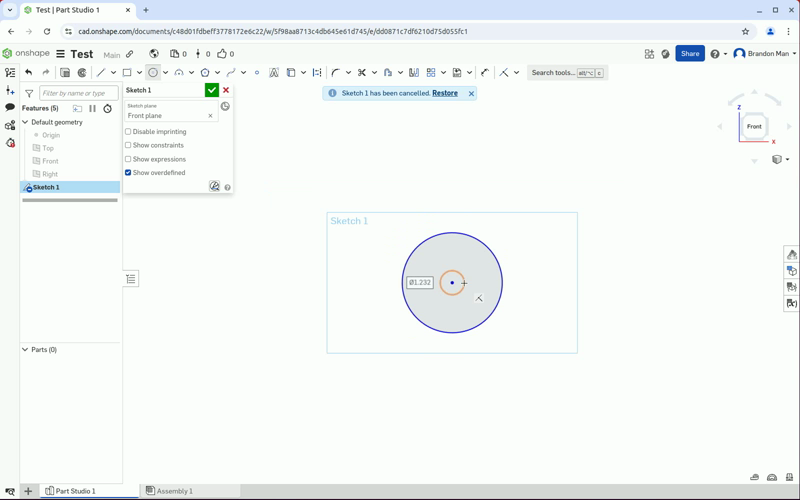
scroll(-6)
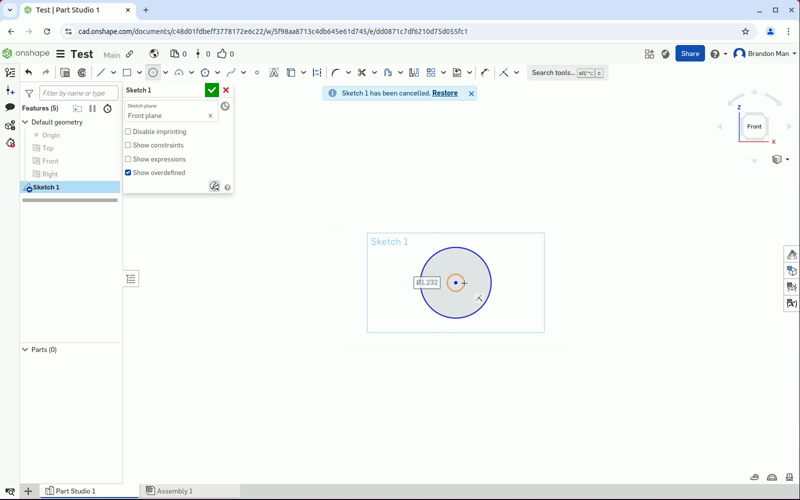
scroll(-6)
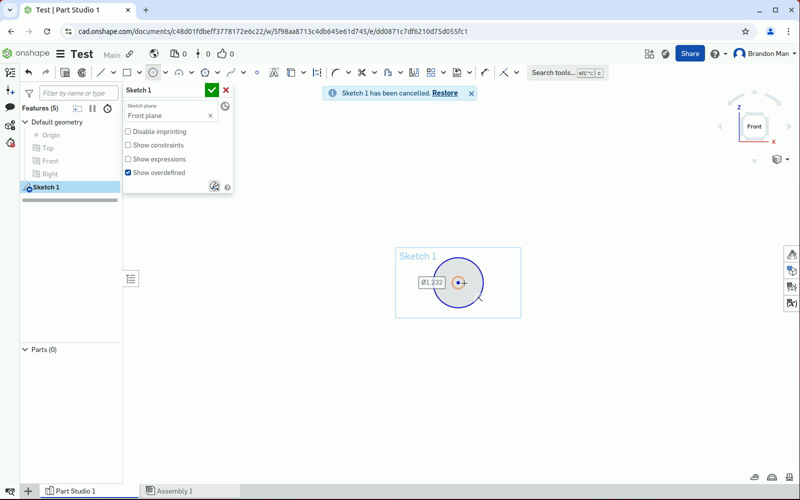
scroll(-6)
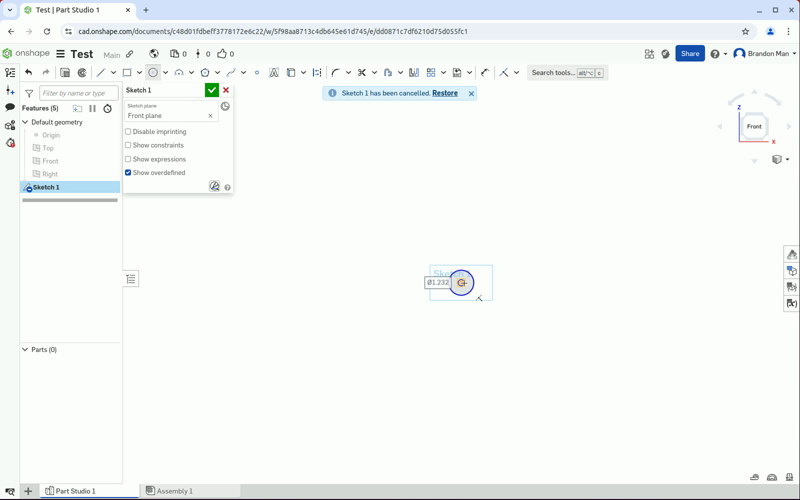
key(esc)
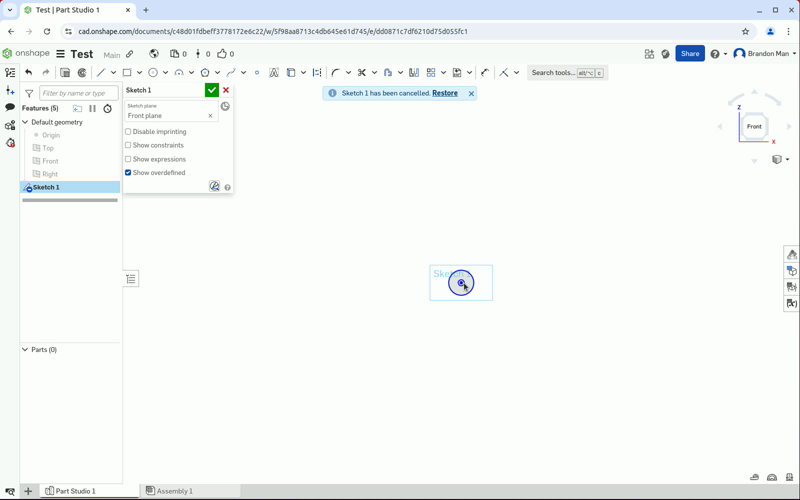
mouse_move(455, 285)
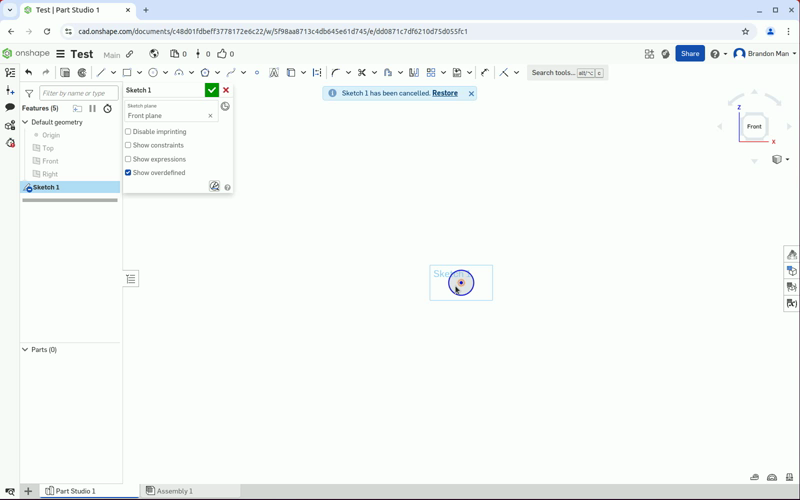
scroll(6)
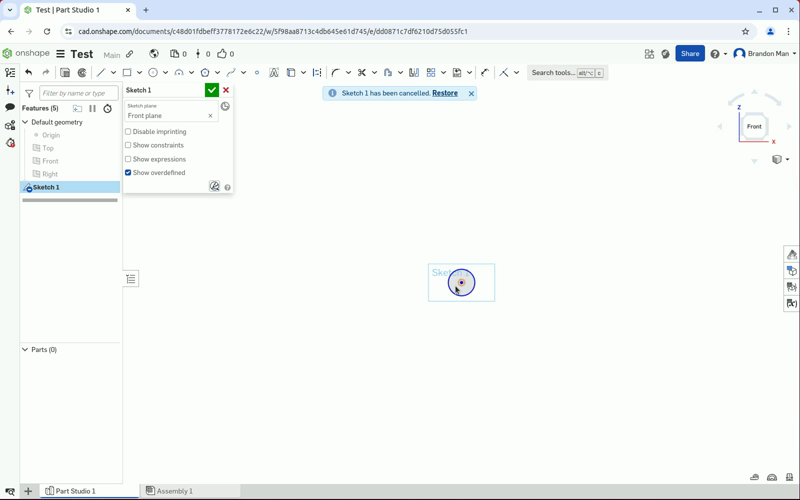
scroll(6)
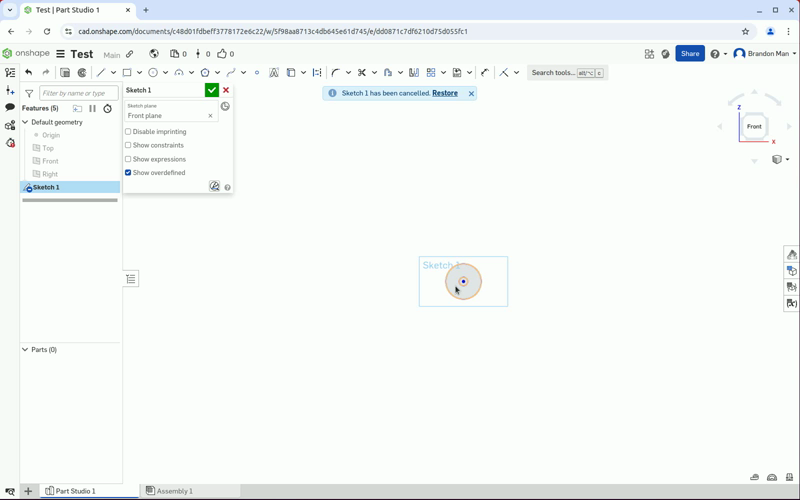
scroll(6)
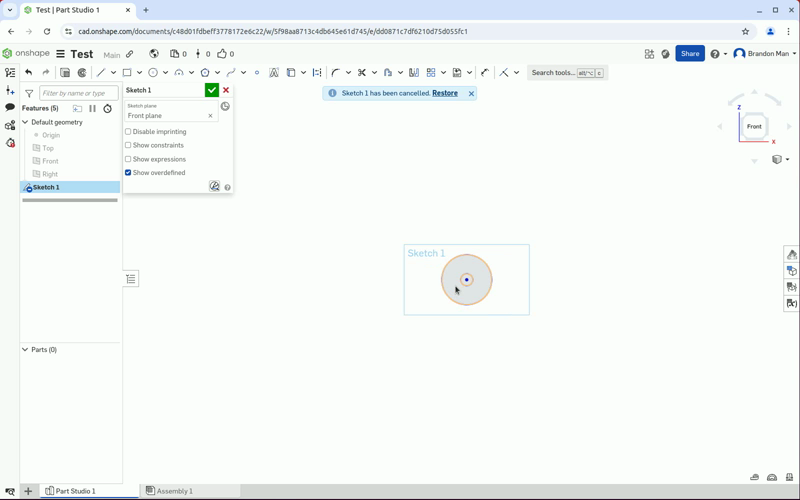
scroll(6)
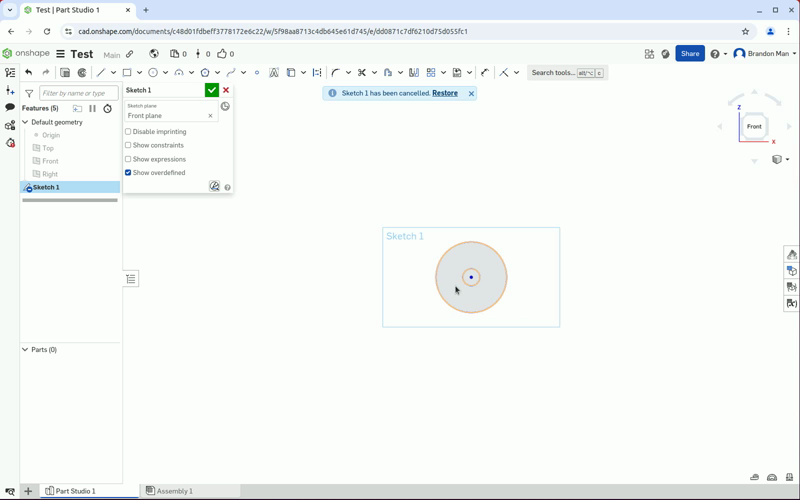
scroll(6)
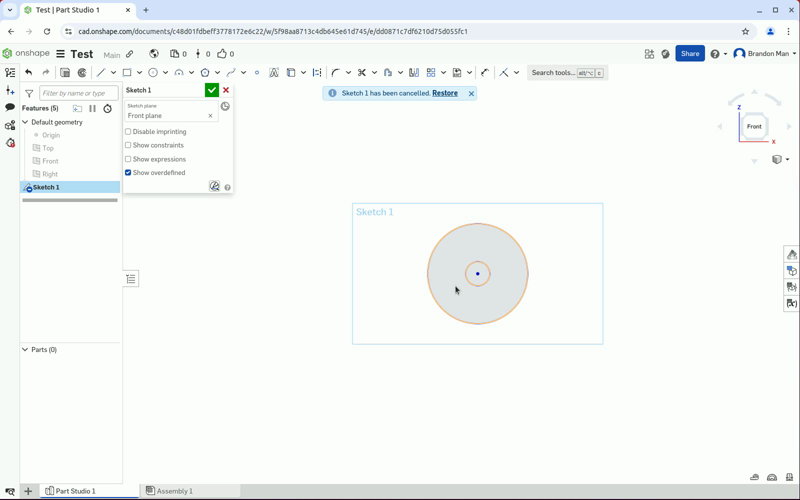
scroll(6)
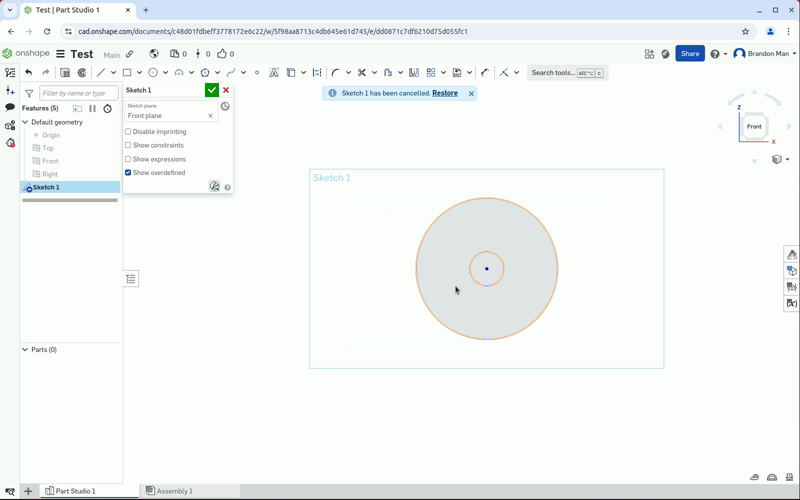
scroll(6)
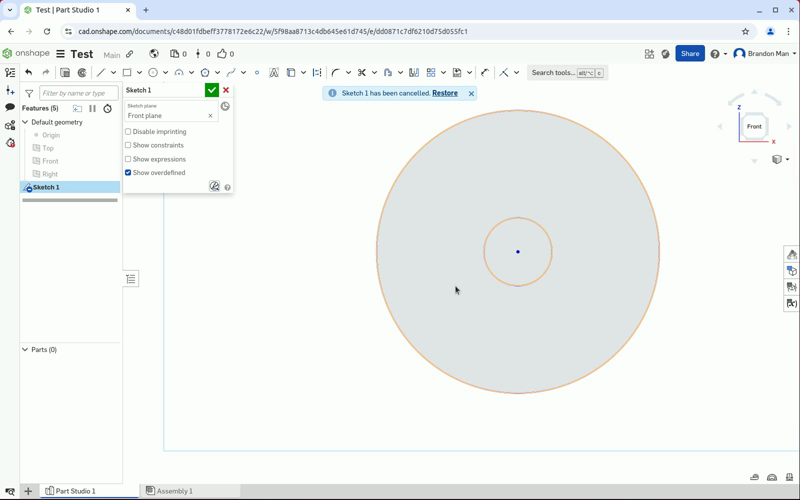
click(455, 285)
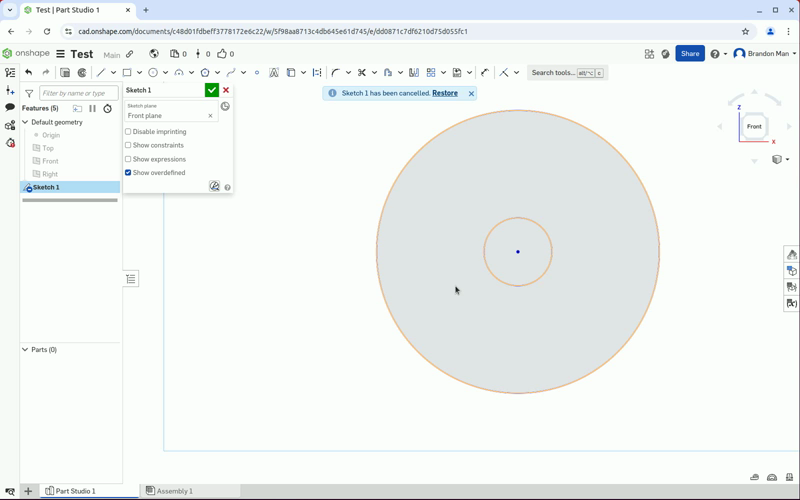
scroll(-6)
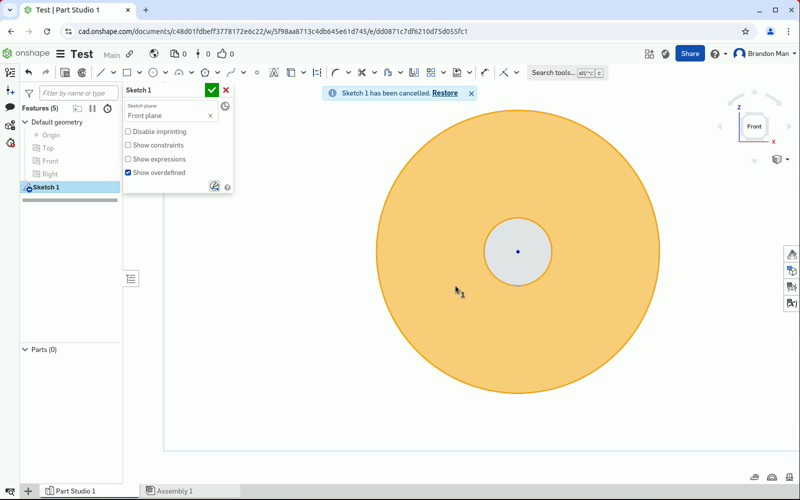
scroll(-6)
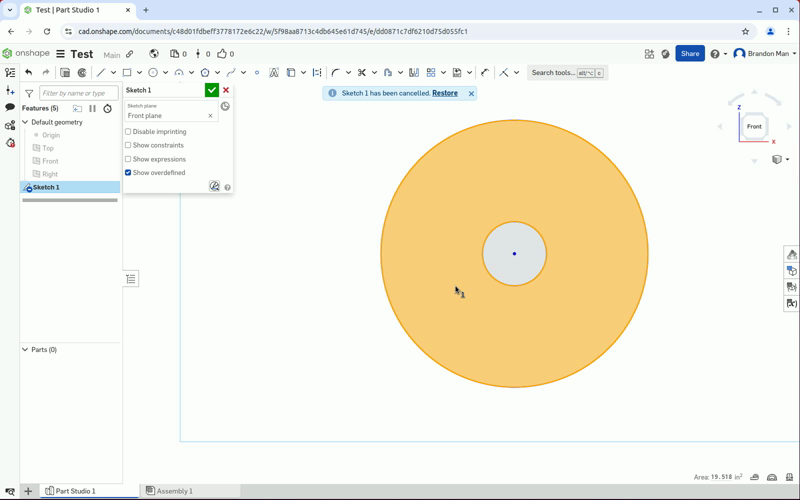
scroll(-6)
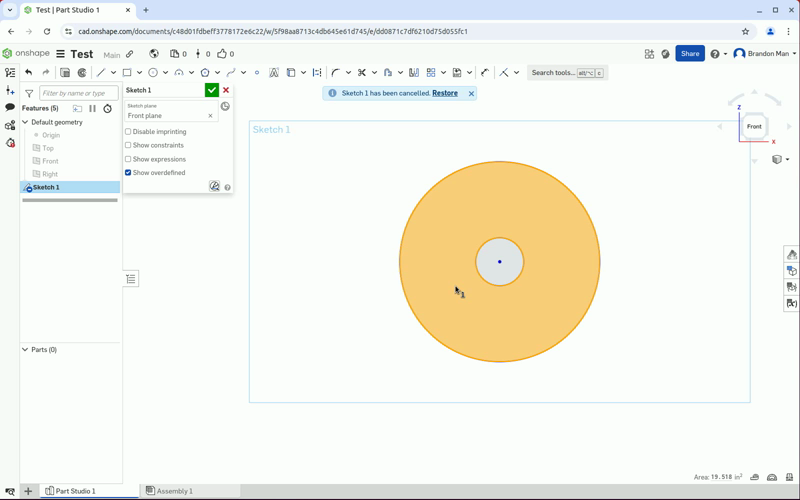
scroll(-6)
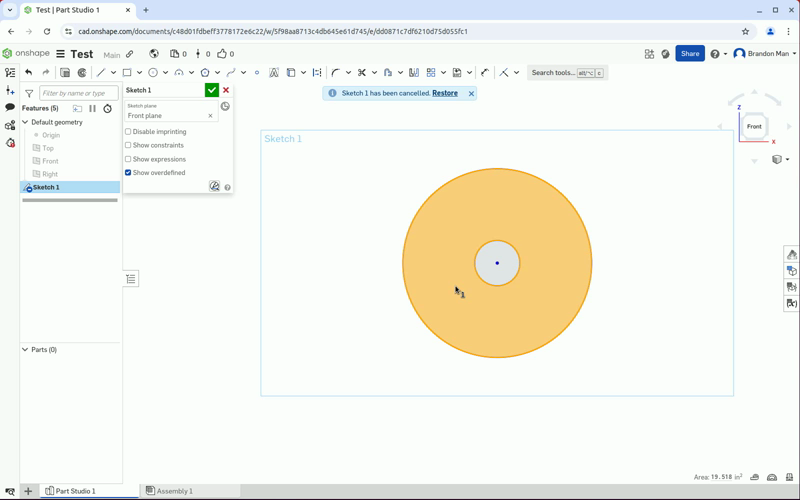
scroll(-6)
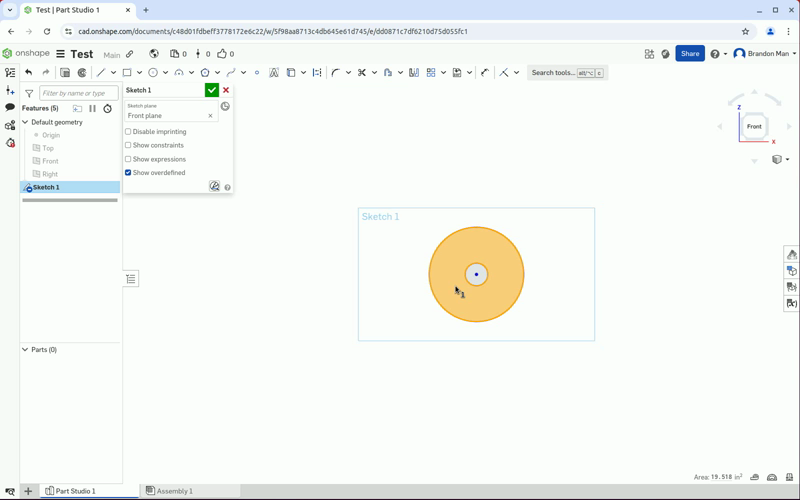
scroll(-6)
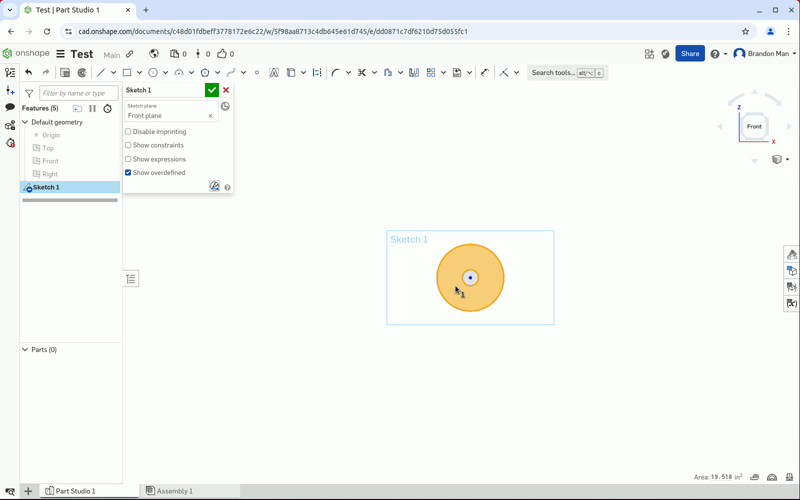
scroll(-6)
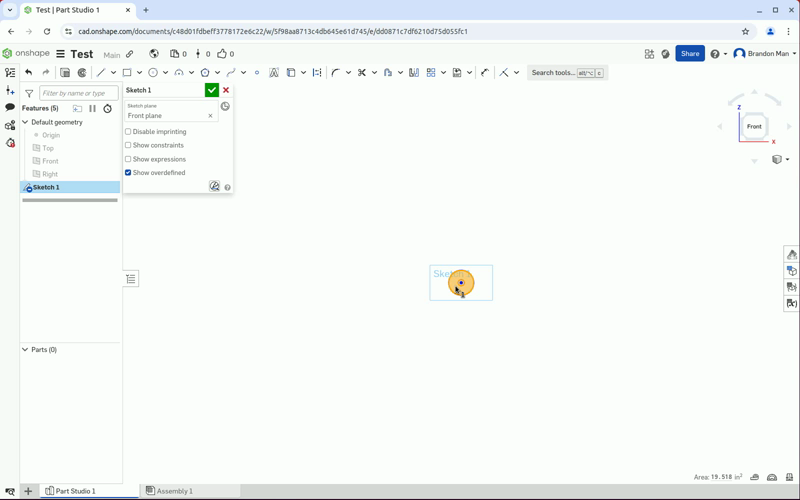
mouse_move(73, 352)
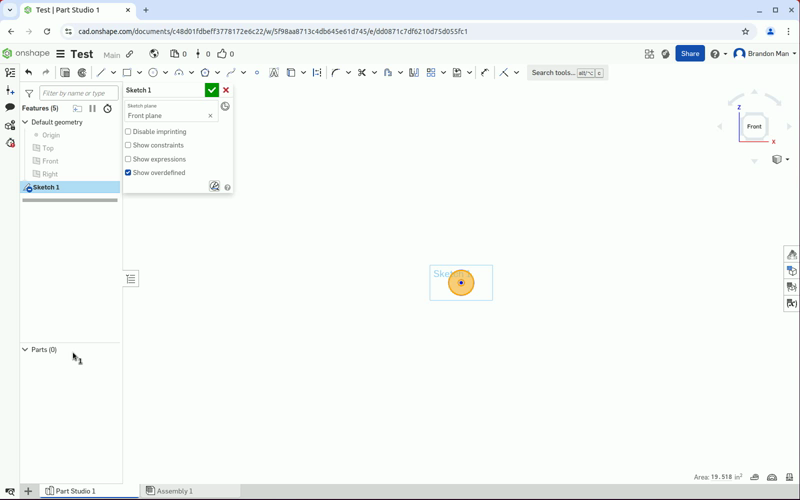
key(shift+y)
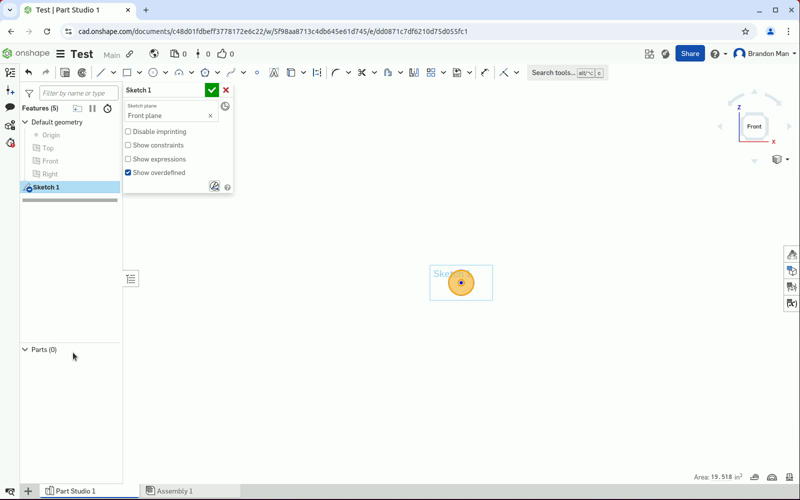
key(shift+e)
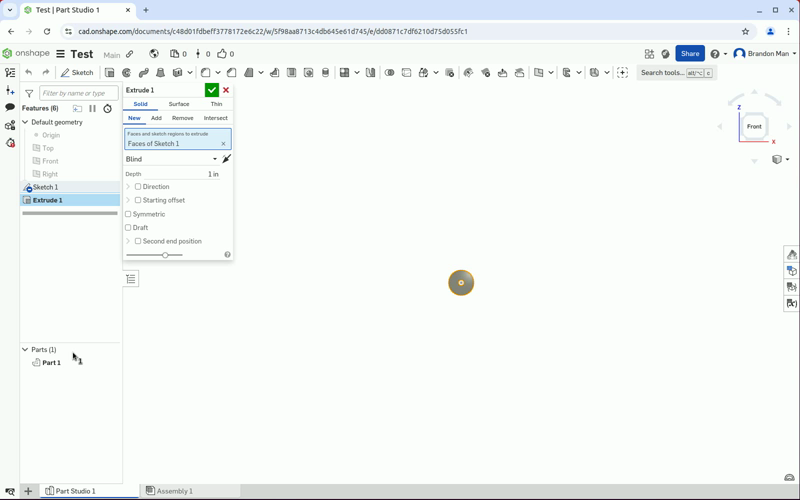
mouse_move(143, 106)
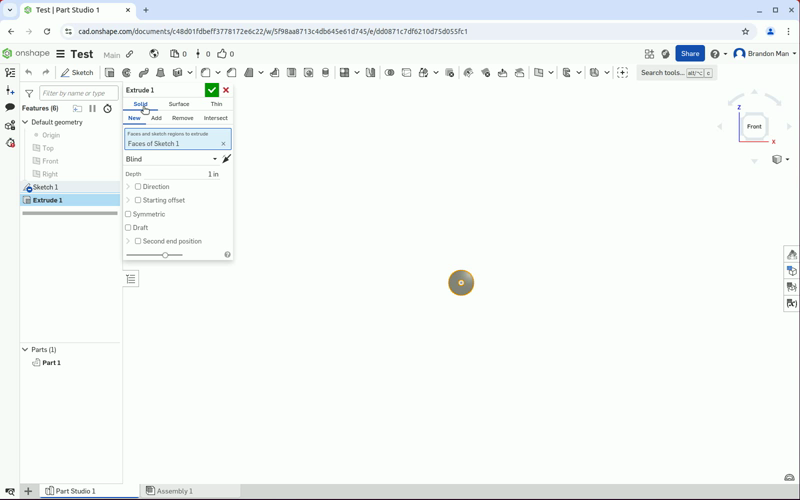
click(143, 106)
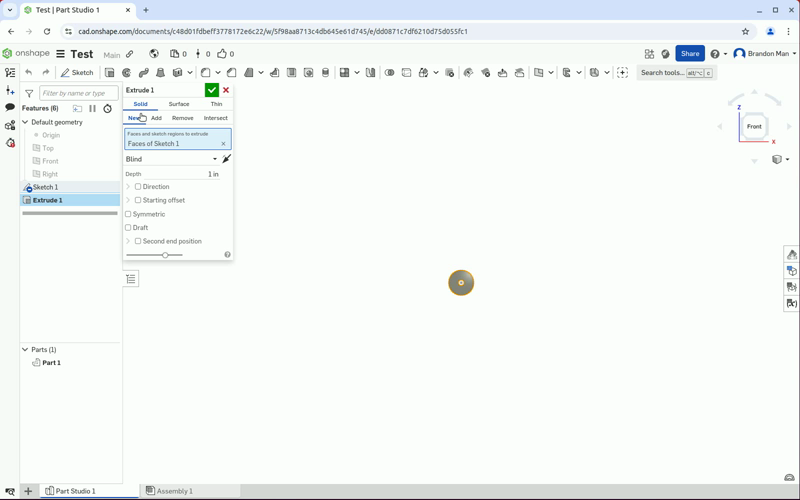
mouse_move(137, 120)
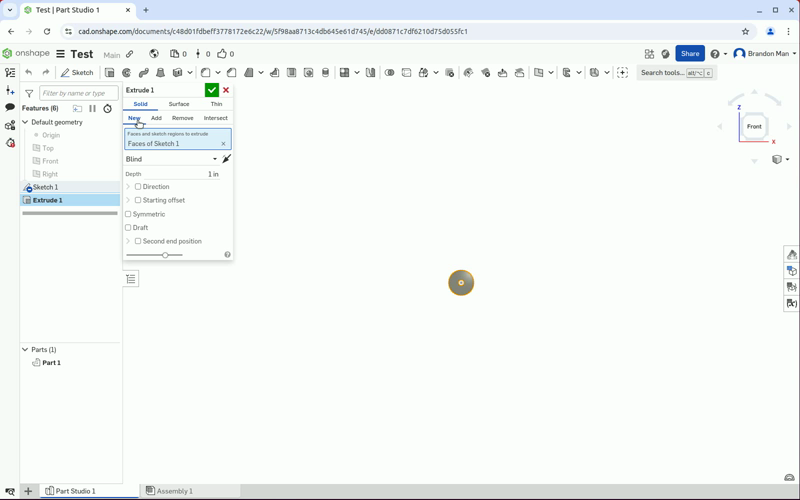
click(137, 120)
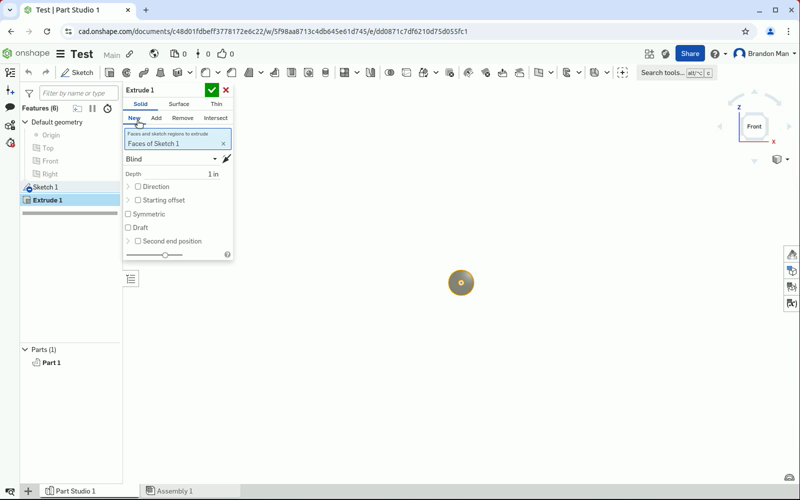
key(tab, 4)
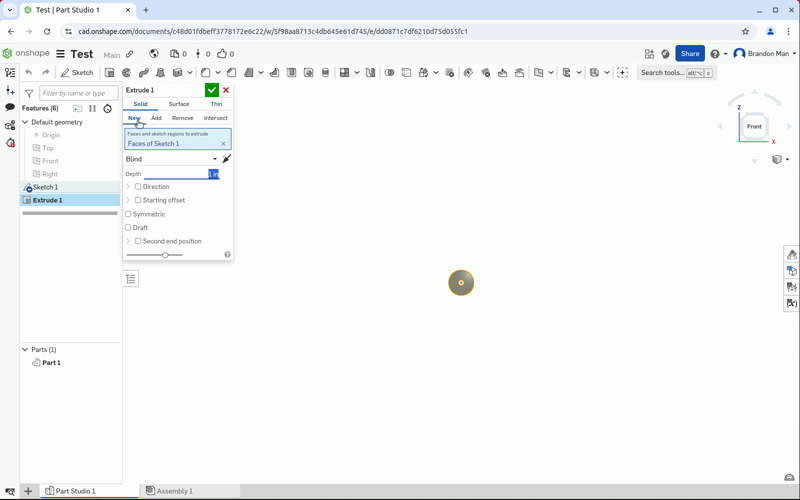
text(4.814)
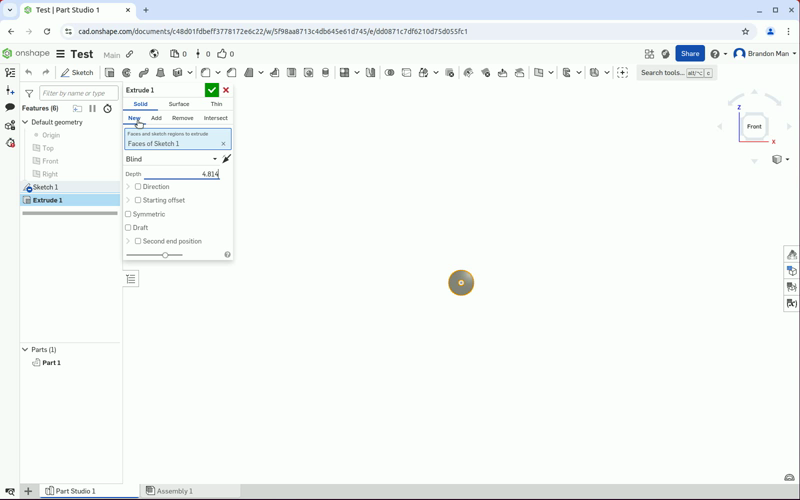
key(tab, 3)
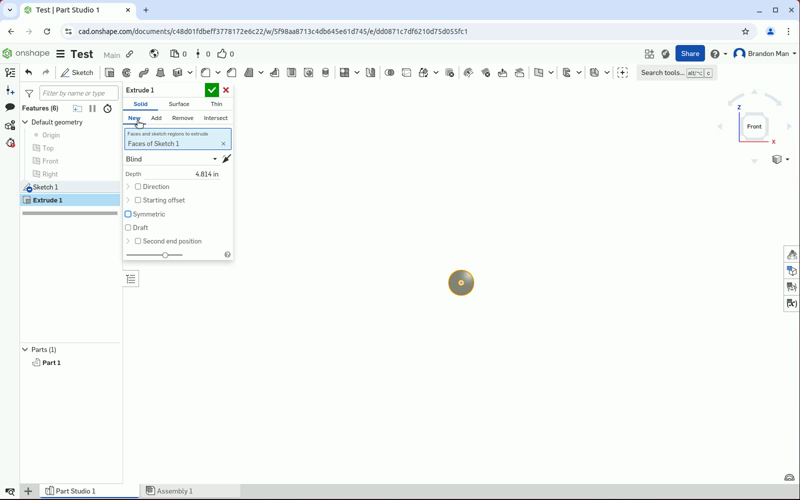
key(space)
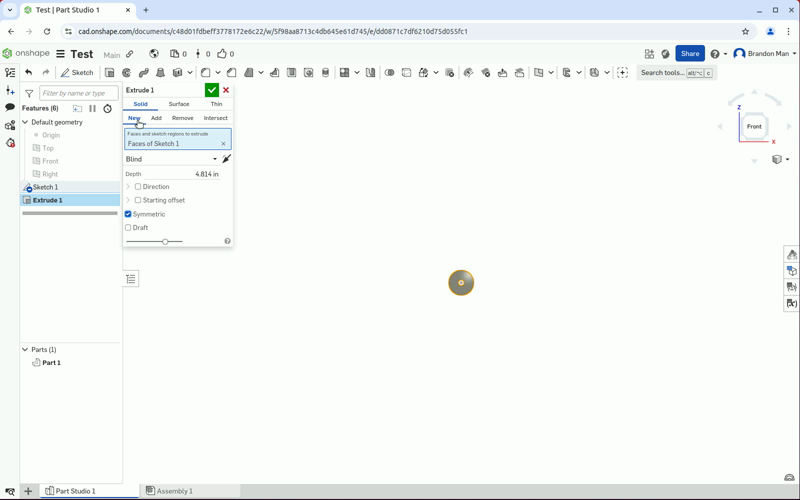
key(enter)
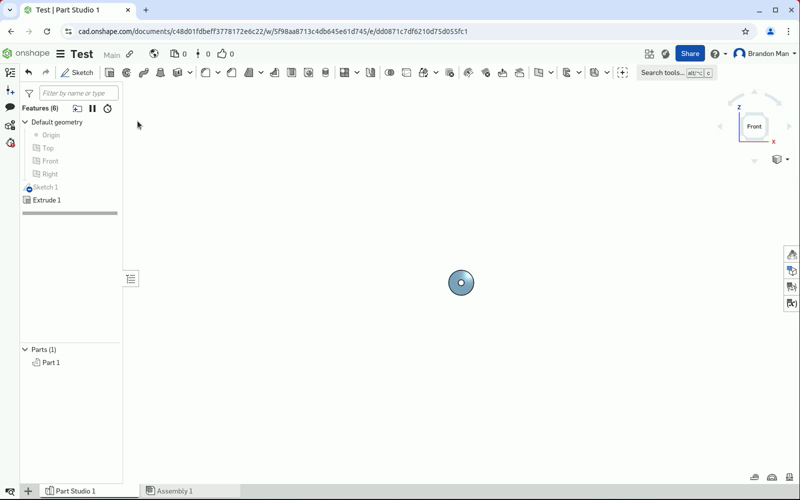
key(shift+h)
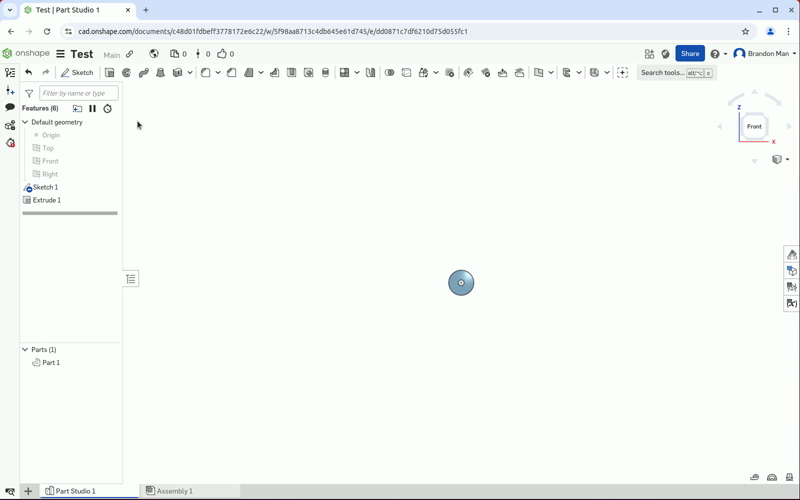
key(shift+h)
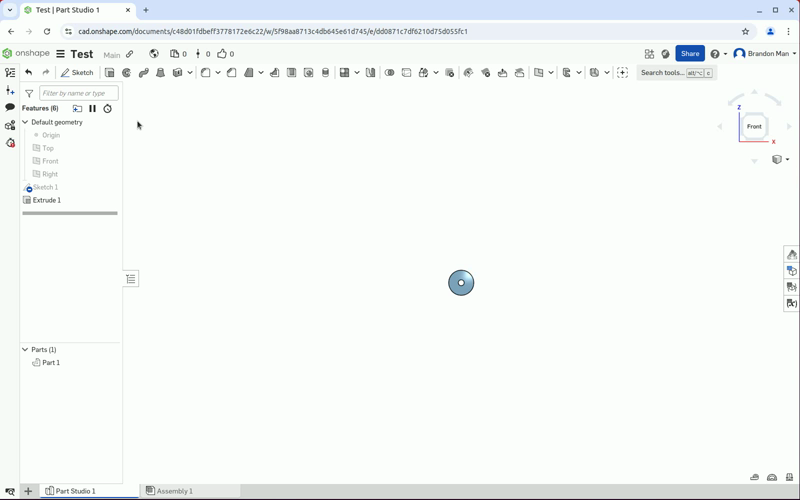
mouse_move(73, 189)
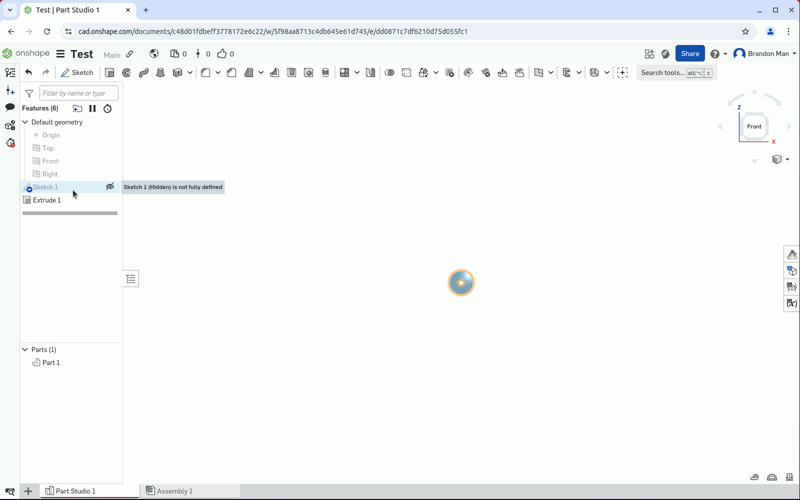
click(73, 189)
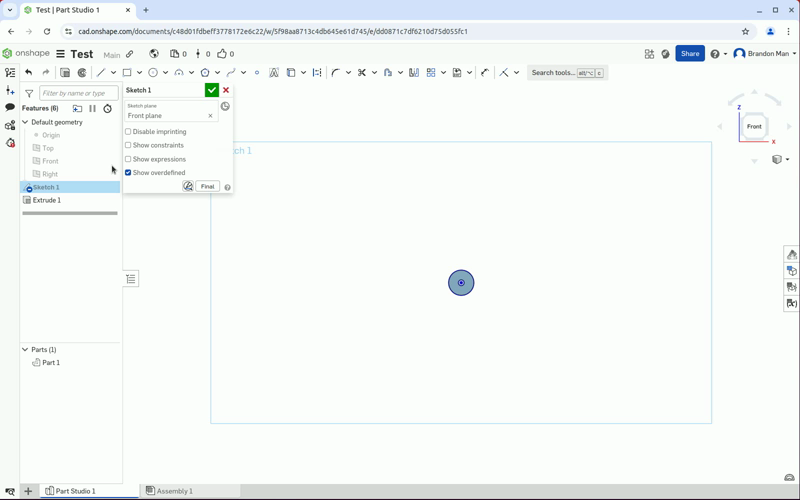
mouse_move(229, 92)
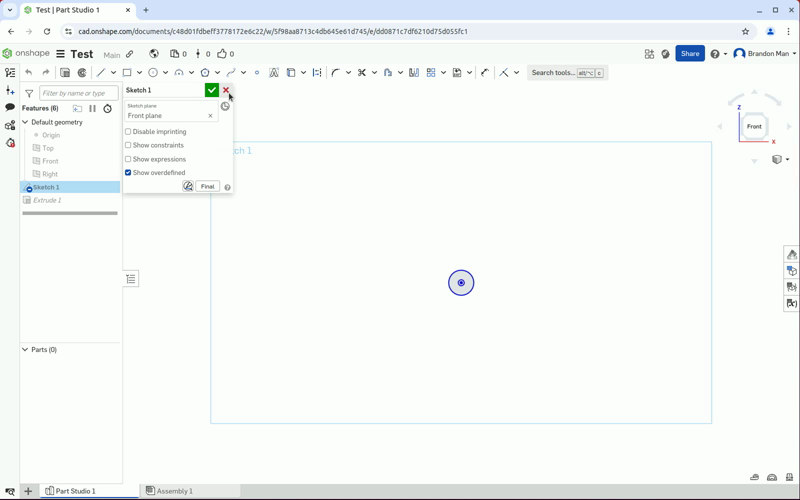
click(229, 92)
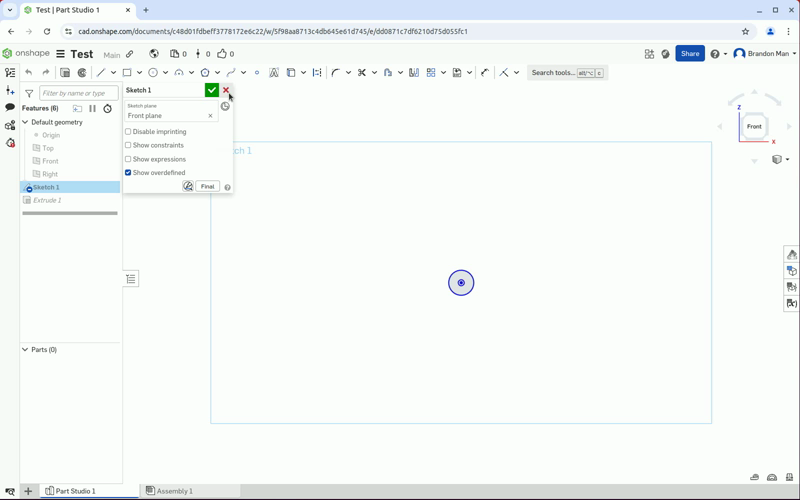
key(shift+s)
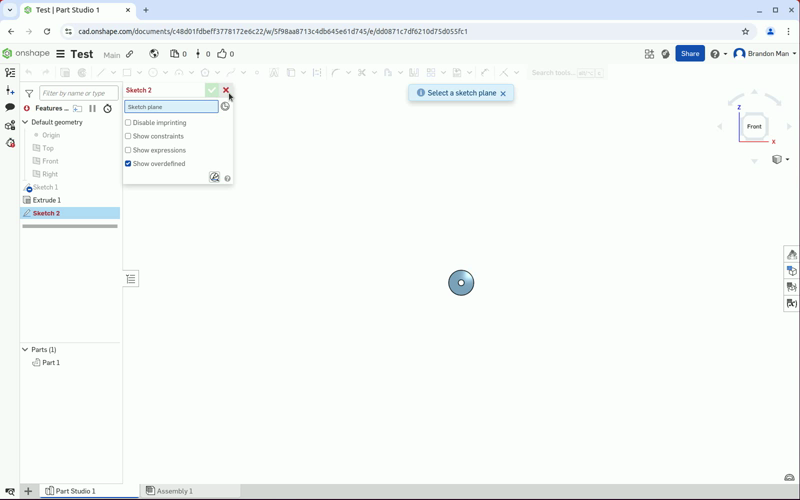
mouse_move(73, 163)
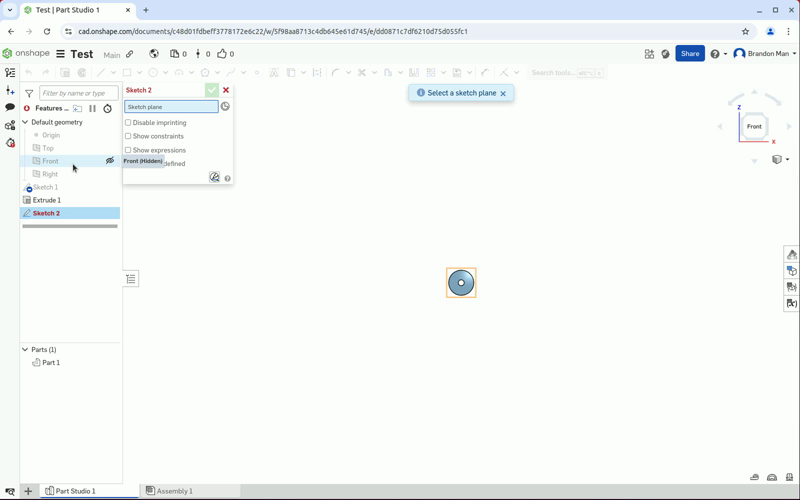
click(73, 163)
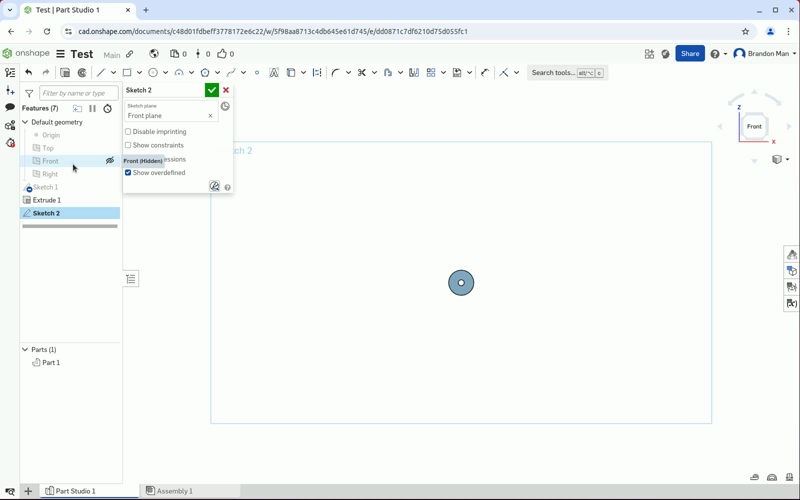
mouse_move(73, 352)
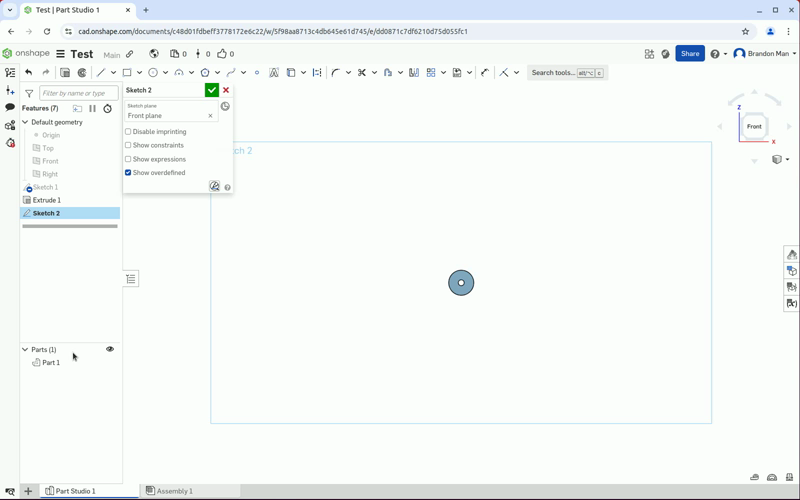
key(y)
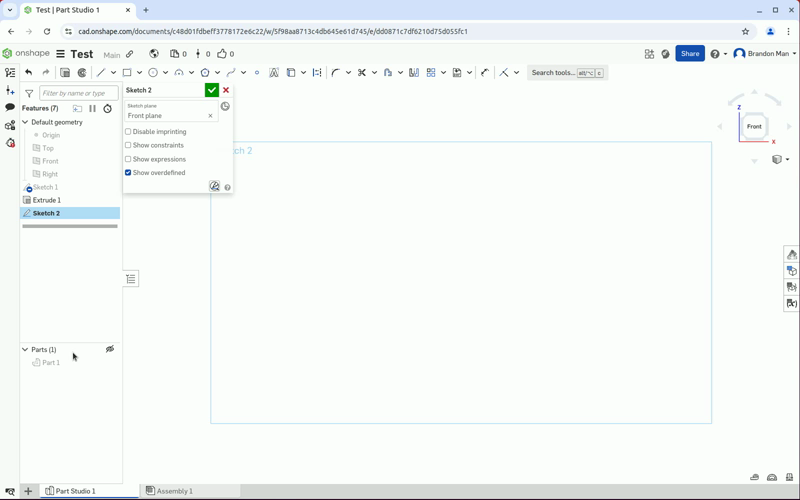
key(c)
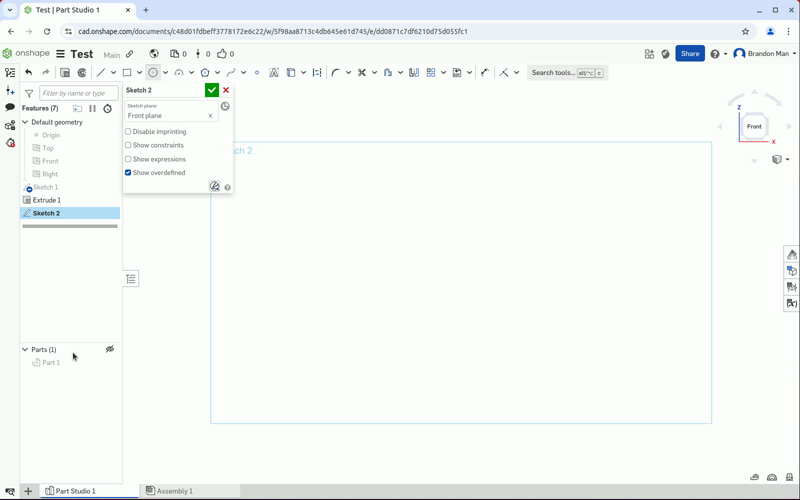
key_down(shift)
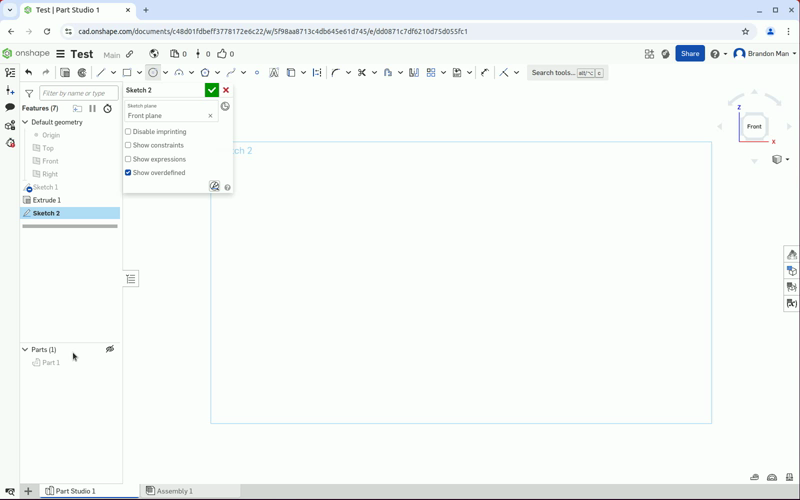
mouse_move(460, 282)
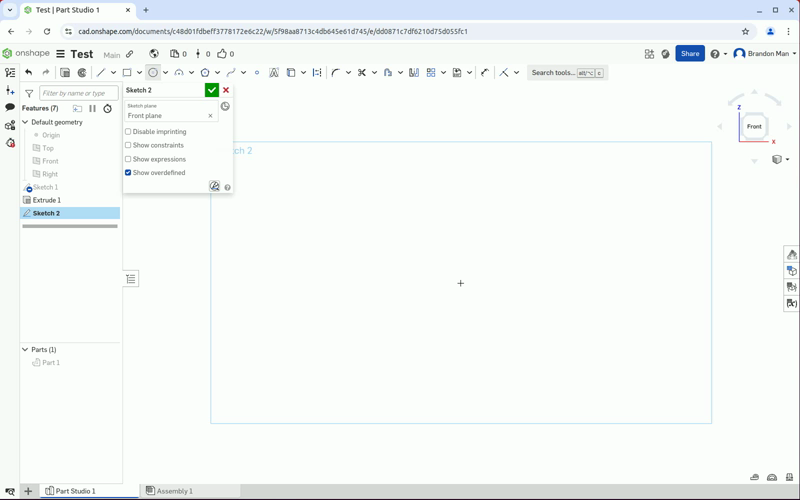
click(460, 282)
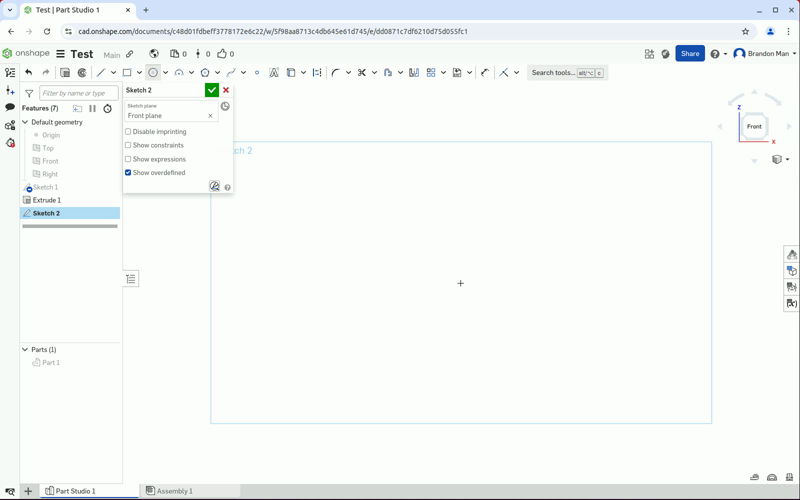
key_up(shift)
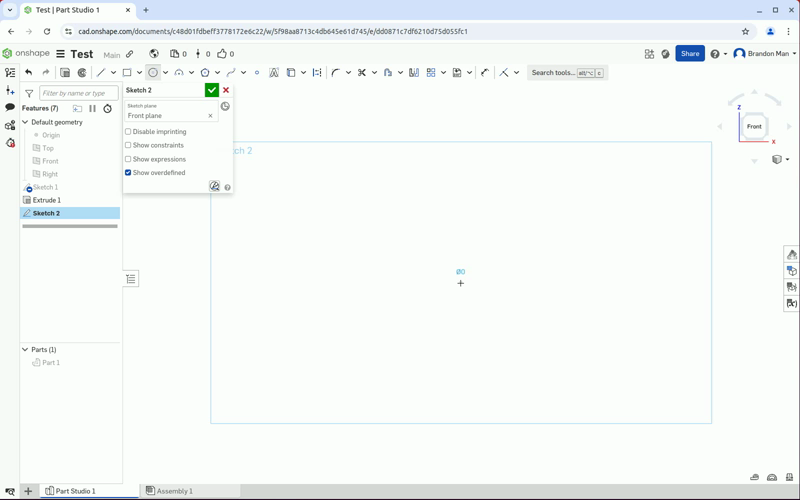
mouse_move(518, 282)
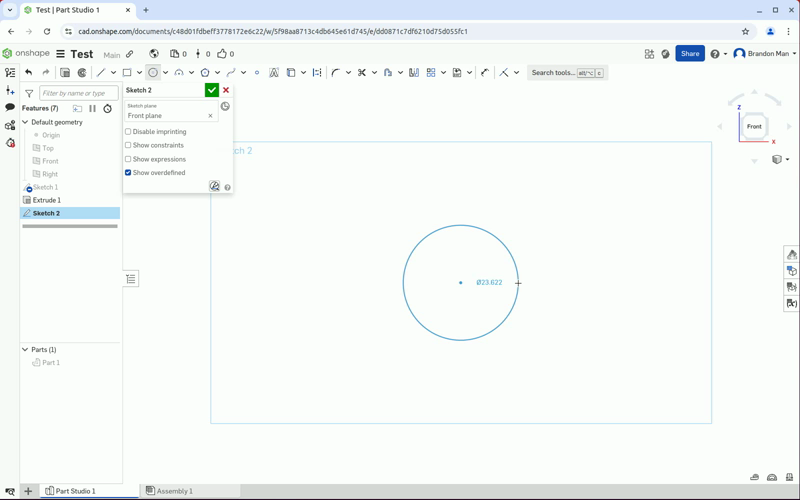
click(518, 282)
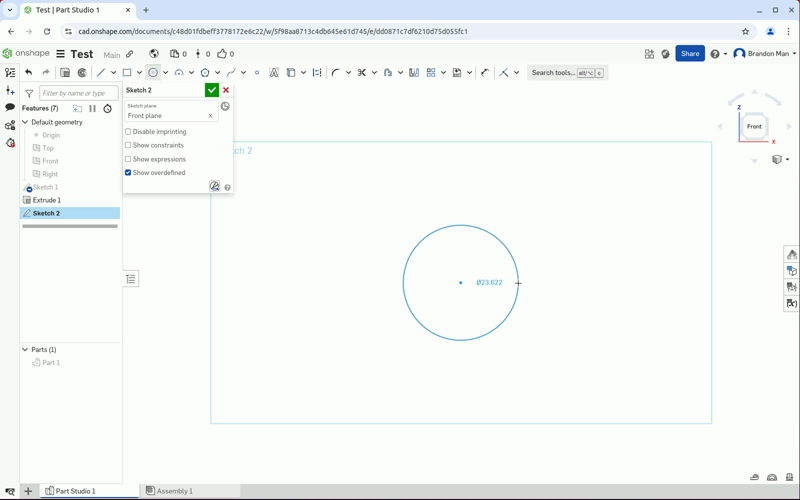
key(esc)
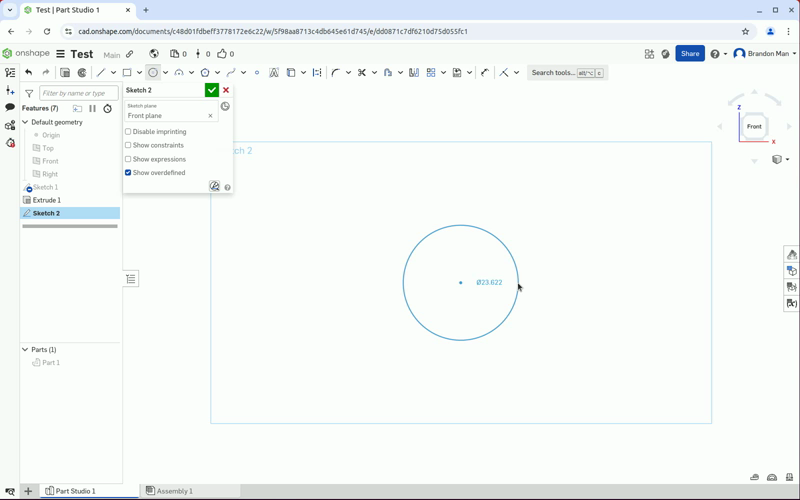
key(c)
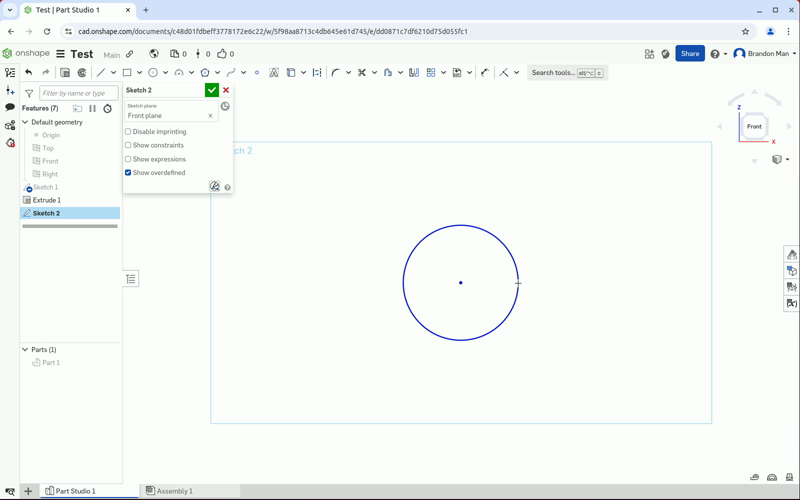
key_down(shift)
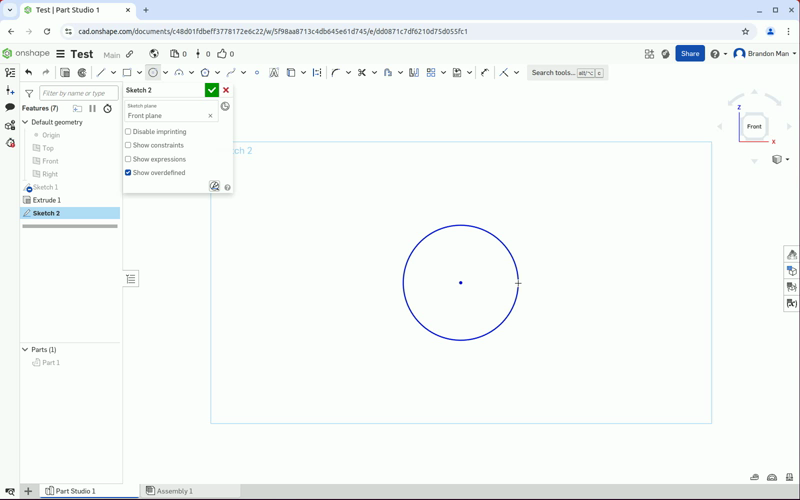
mouse_move(460, 282)
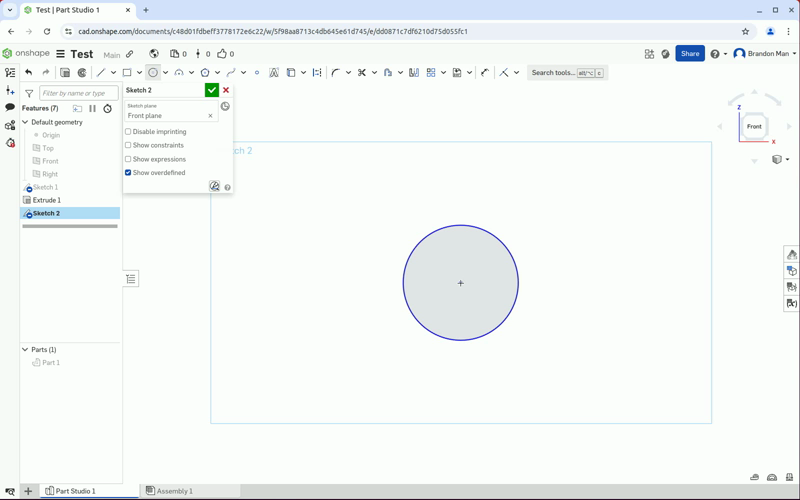
click(460, 282)
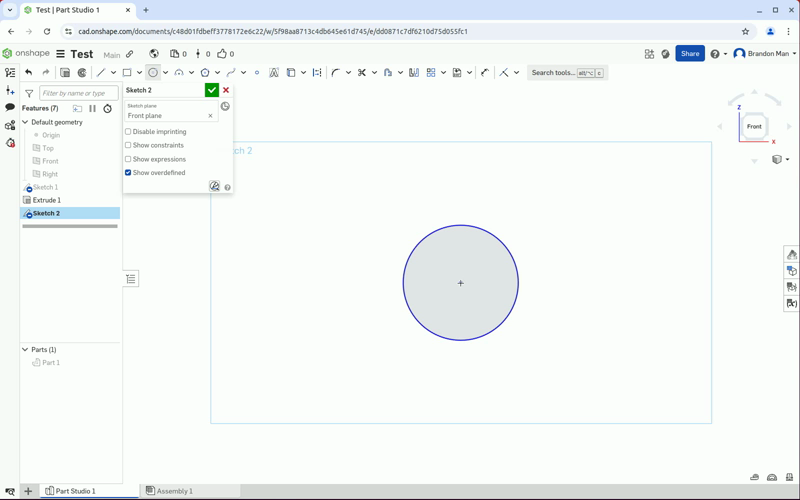
key_up(shift)
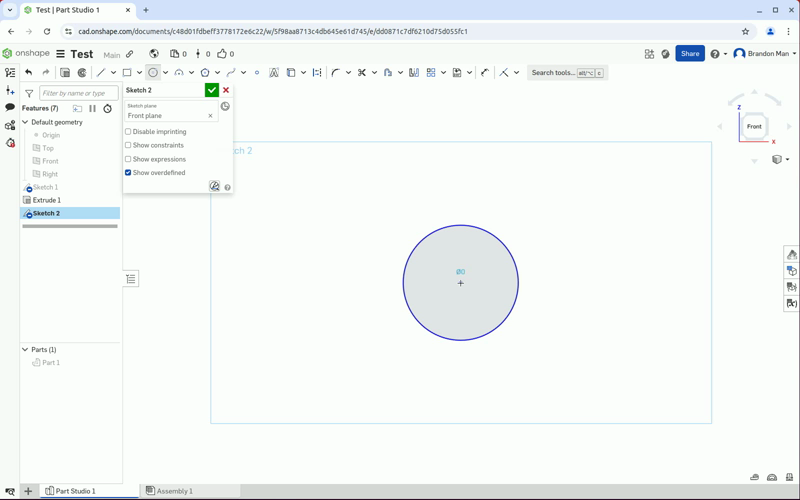
mouse_move(510, 282)
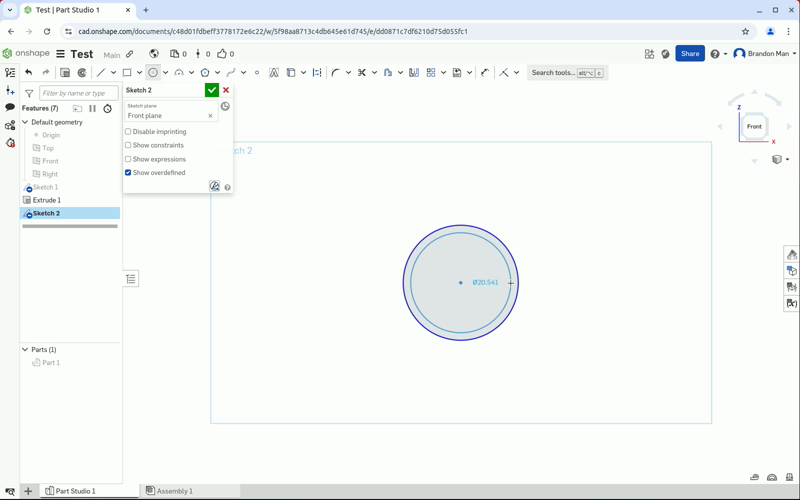
click(510, 282)
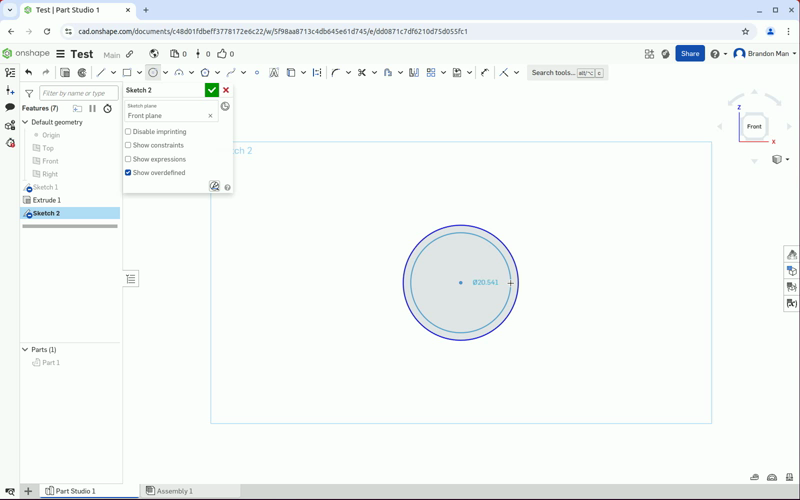
key(esc)
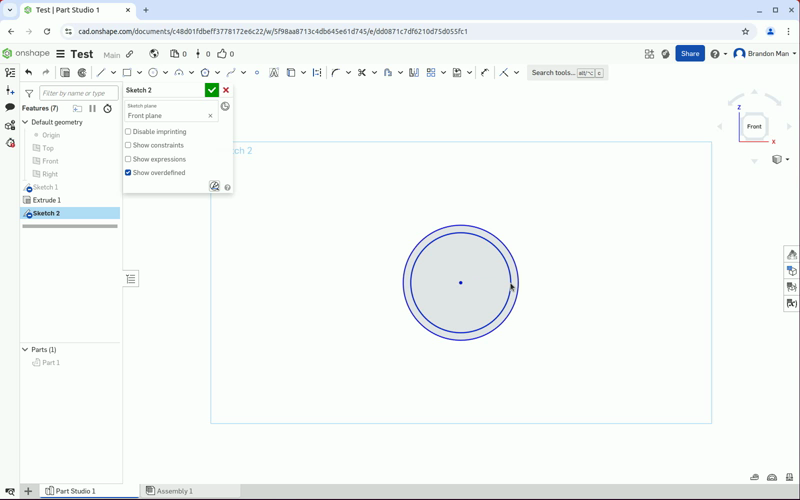
mouse_move(406, 283)
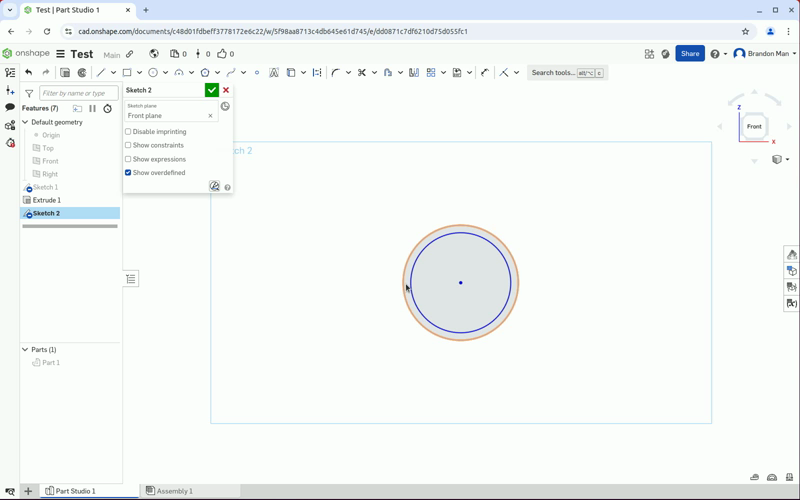
click(406, 283)
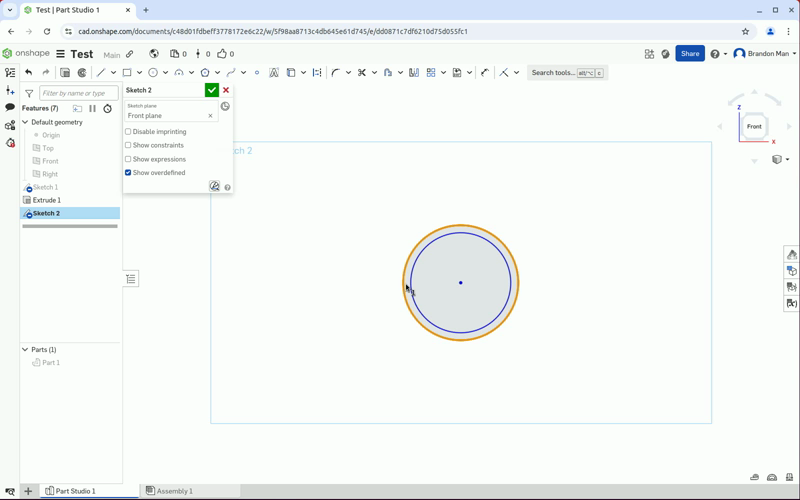
mouse_move(73, 352)
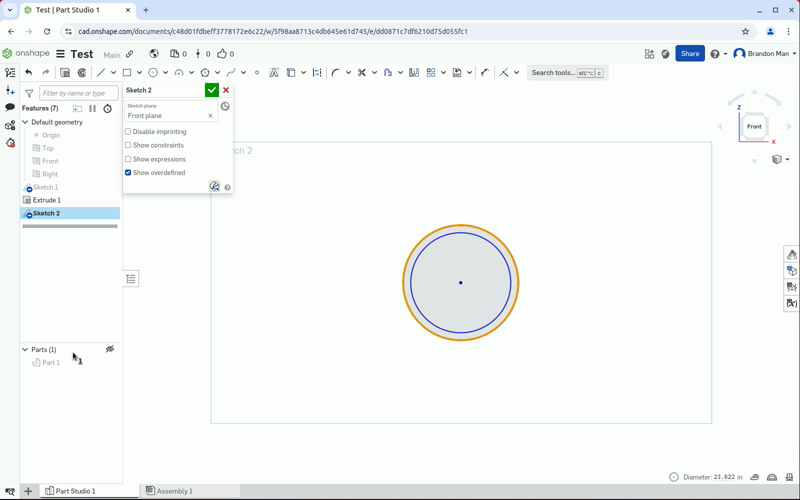
key(shift+y)
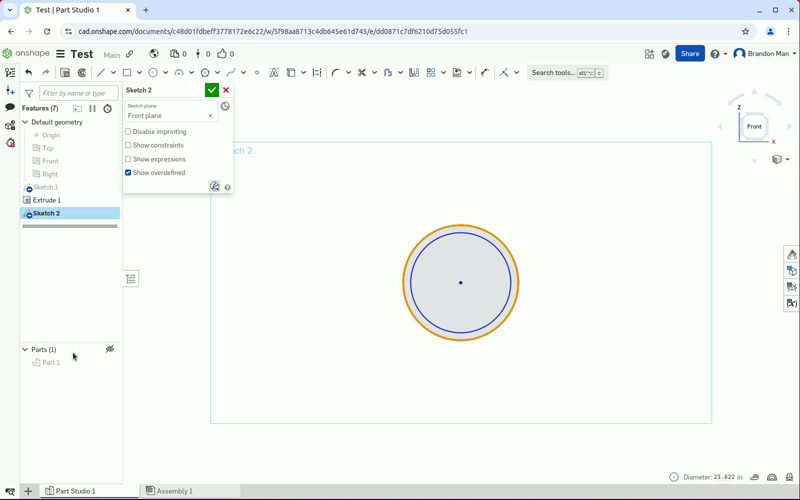
key(shift+e)
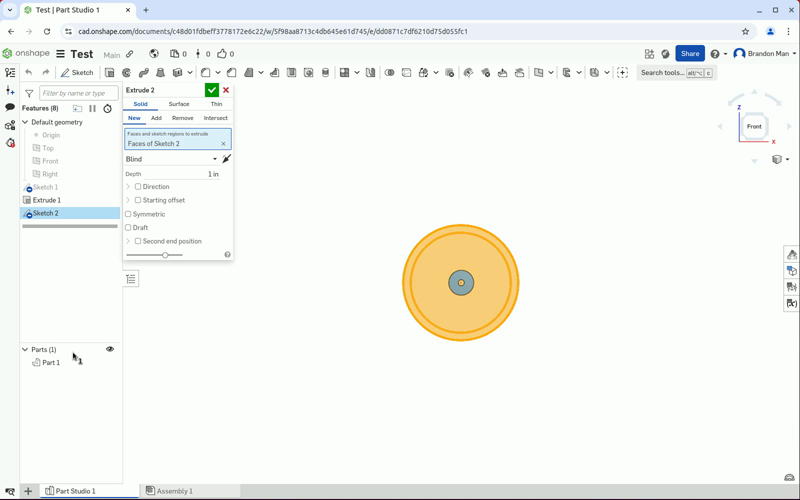
mouse_move(143, 106)
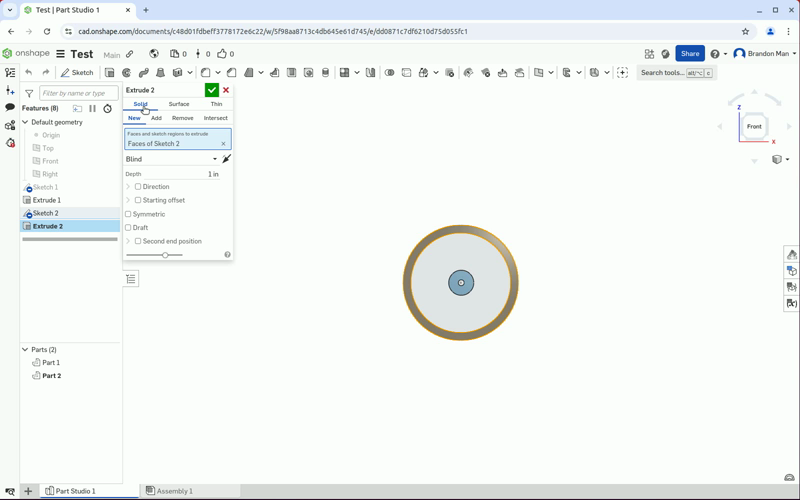
click(143, 106)
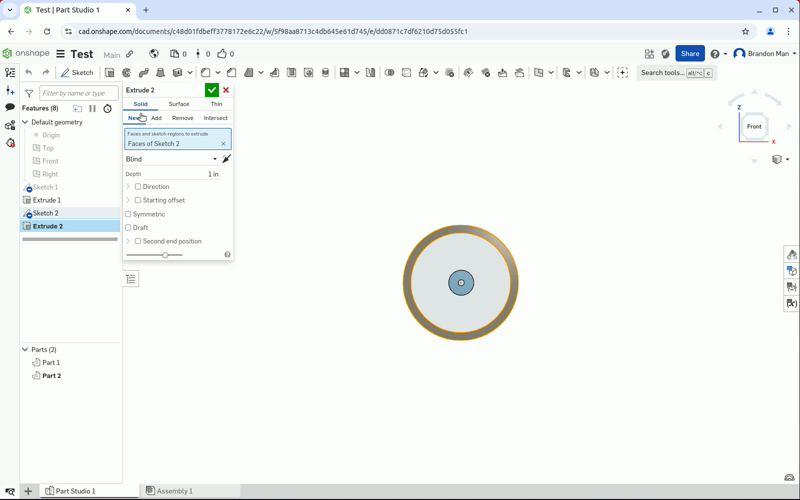
mouse_move(137, 120)
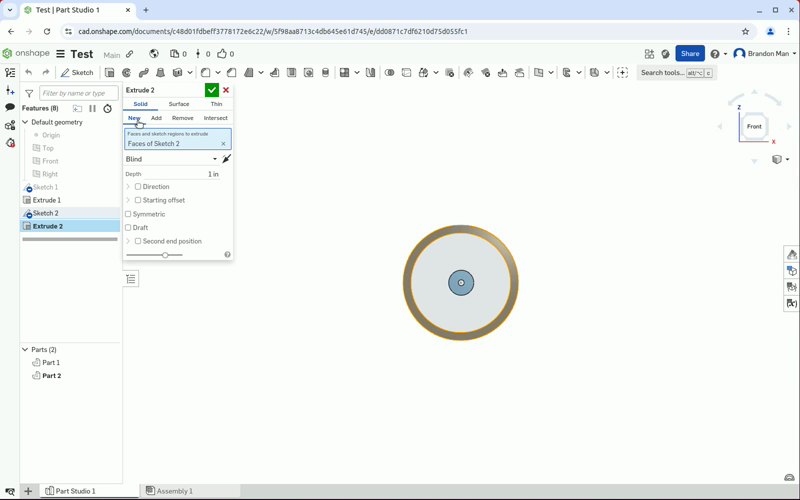
click(137, 120)
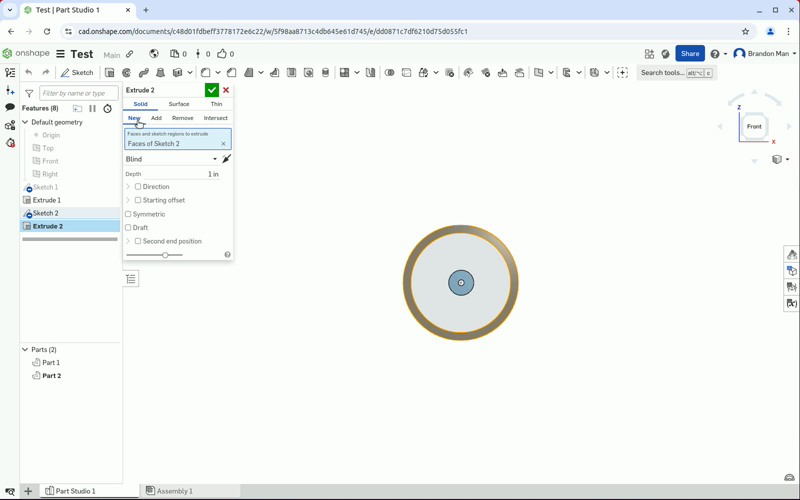
key(tab, 4)
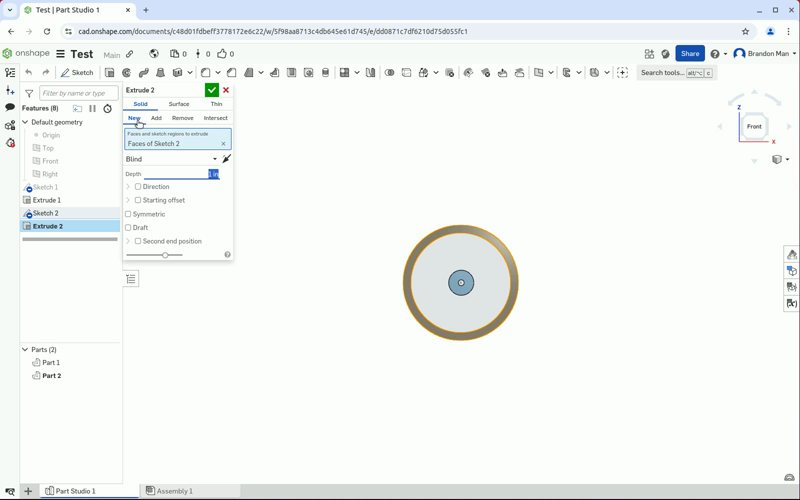
text(4.814)
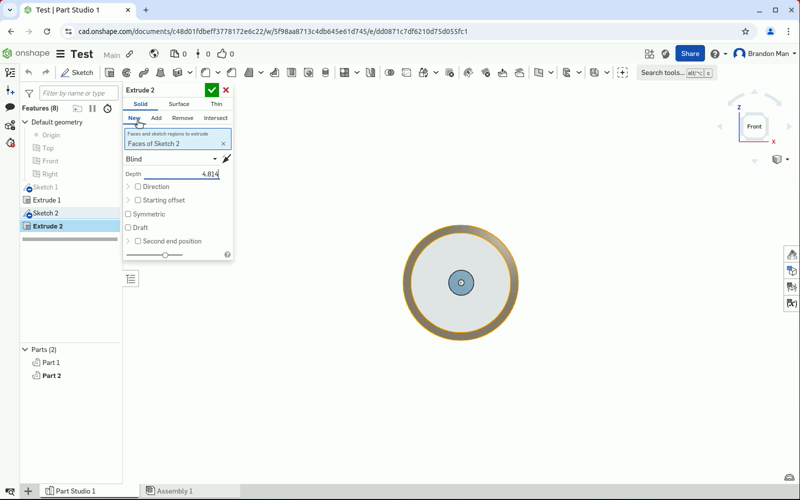
key(tab, 3)
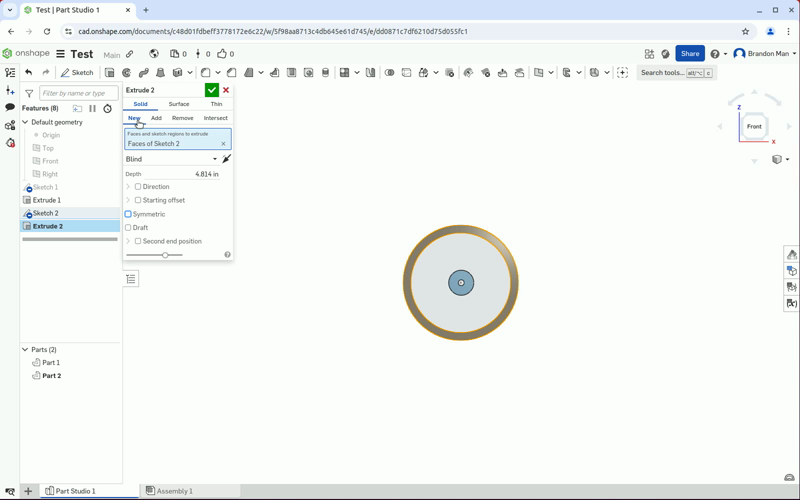
key(space)
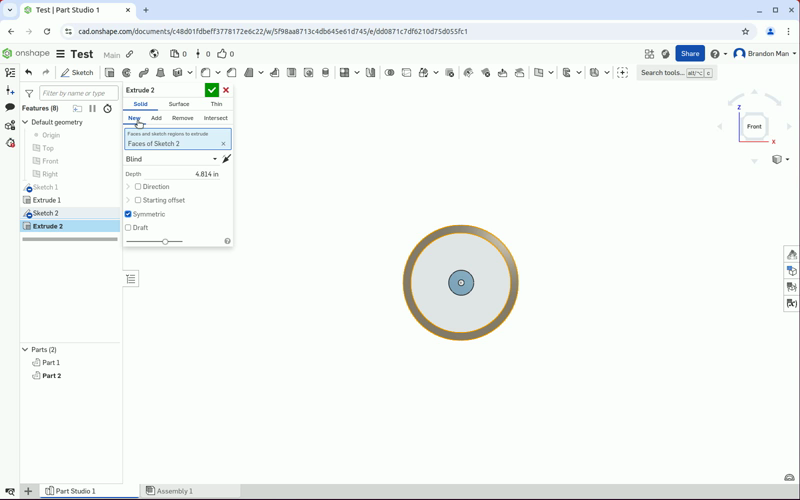
key(enter)
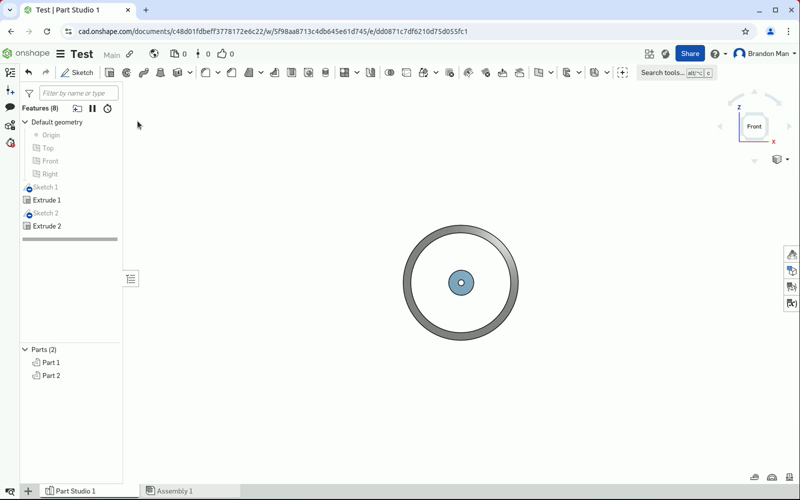
key(shift+h)
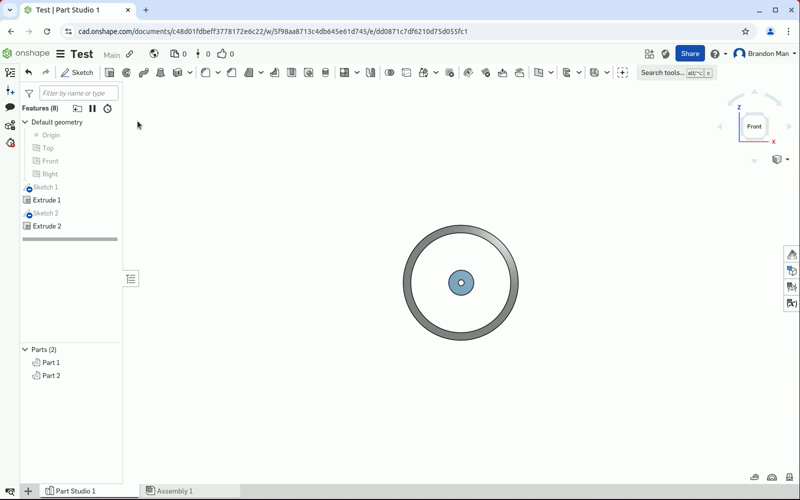
key(shift+h)
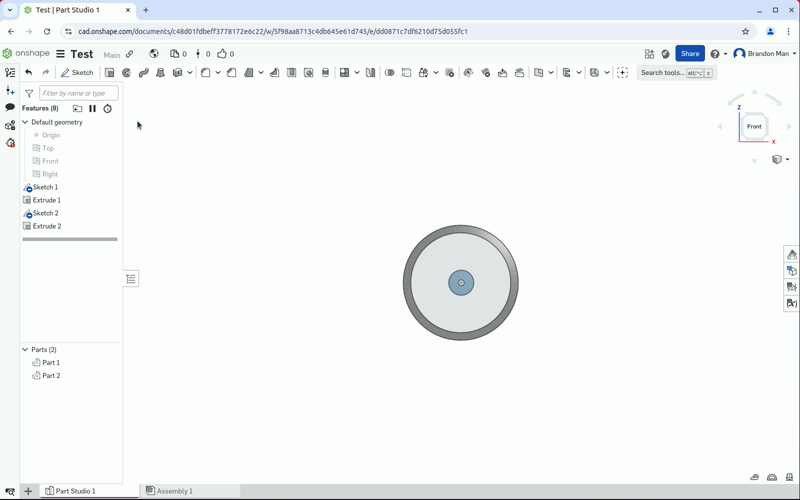
key(shift+7)
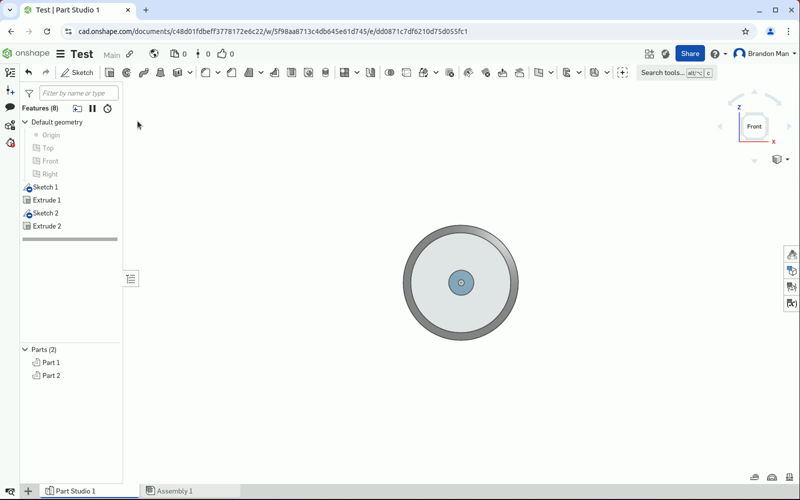
key(left, 2)
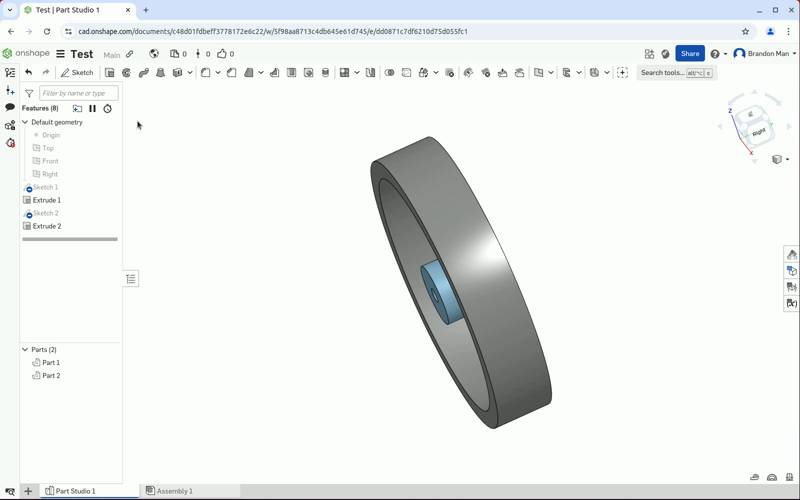
key(down, 2)
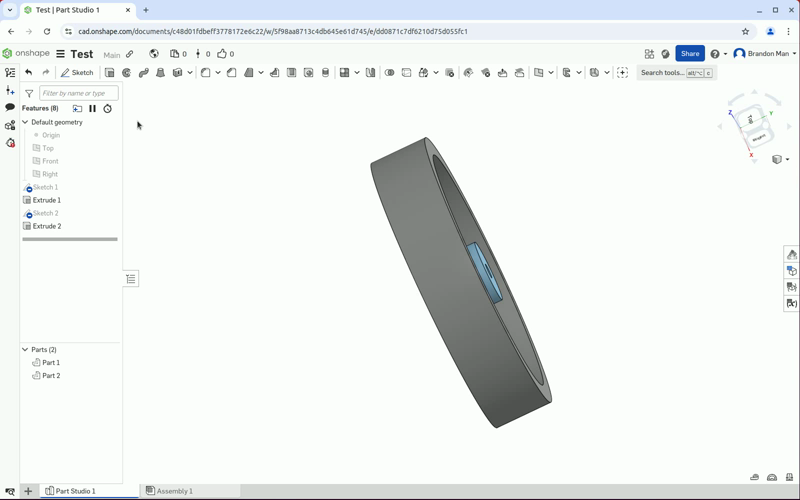
key(up, 2)
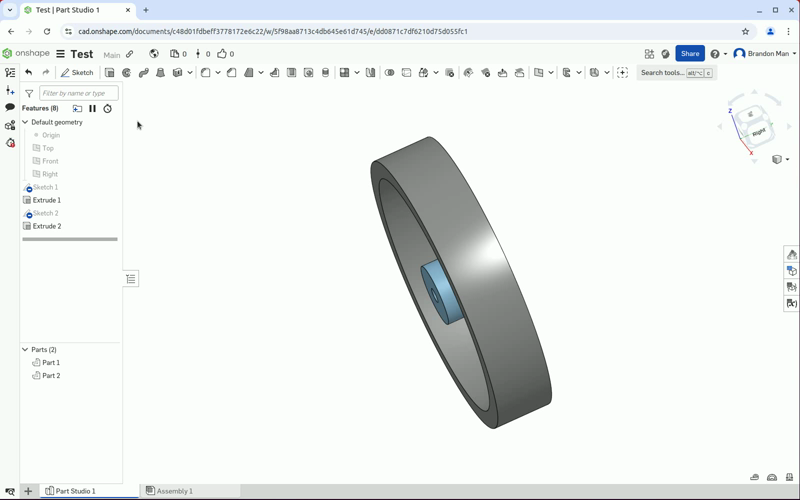
key(right, 2)
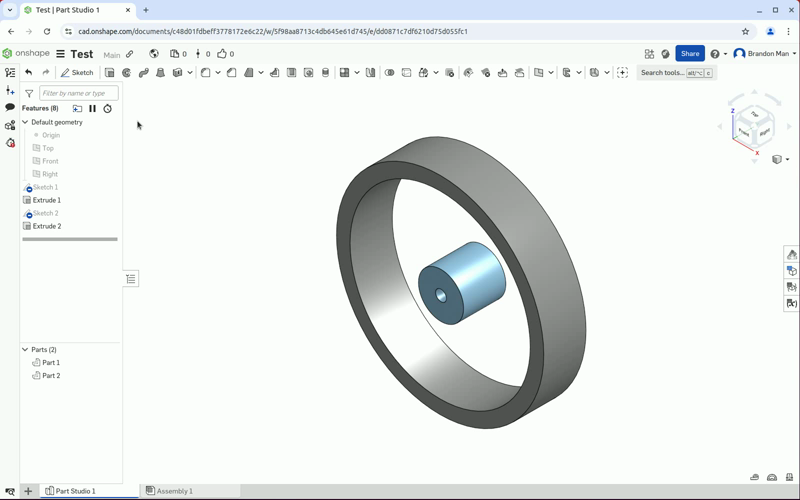
mouse_move(73, 189)
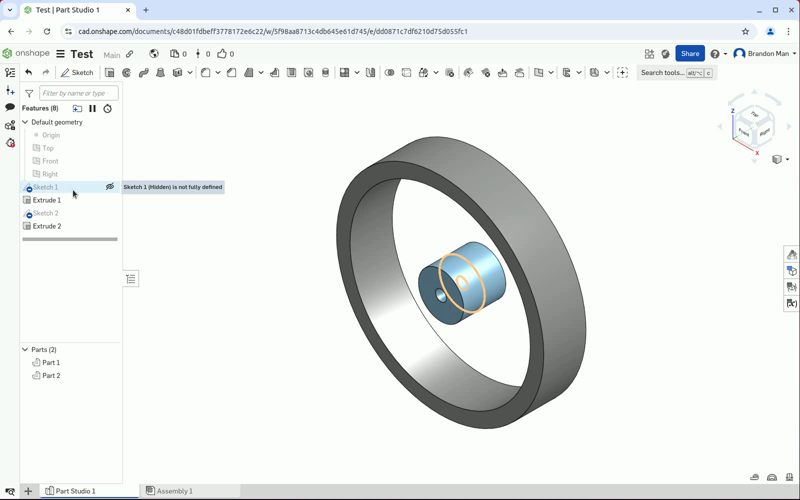
click(73, 189)